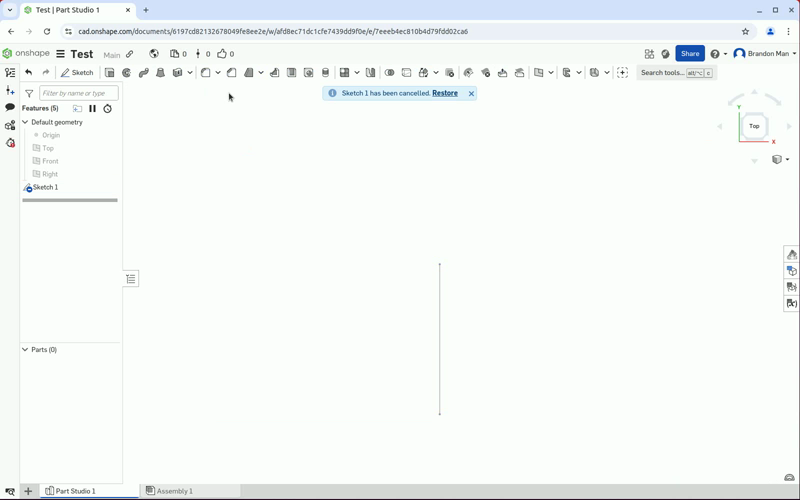
key(shift+h)
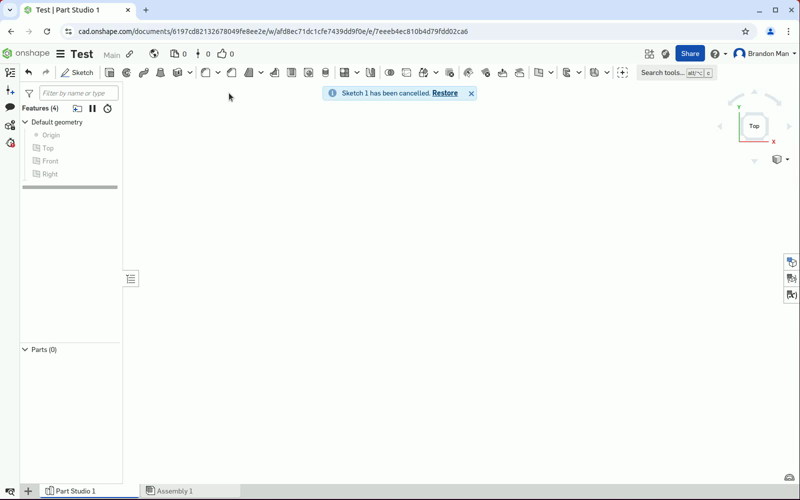
mouse_move(73, 352)
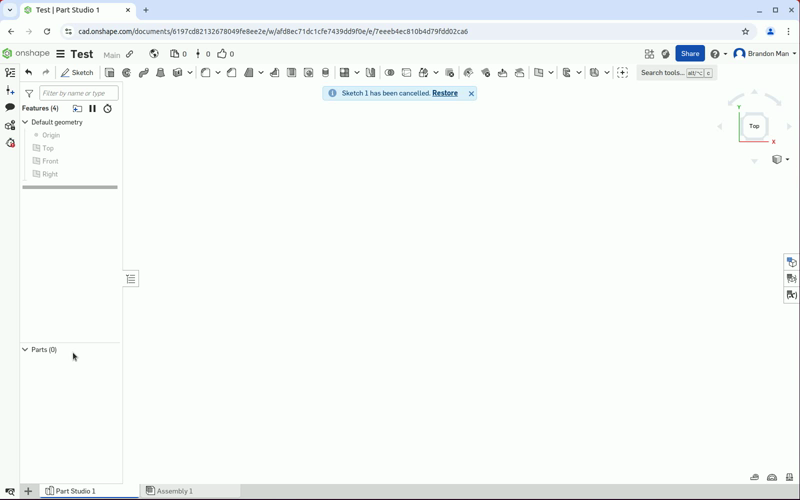
key(y)
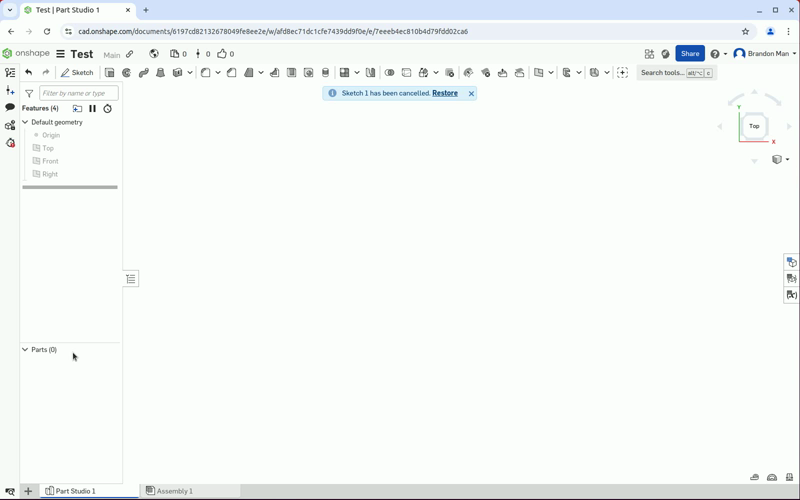
key(shift+p)
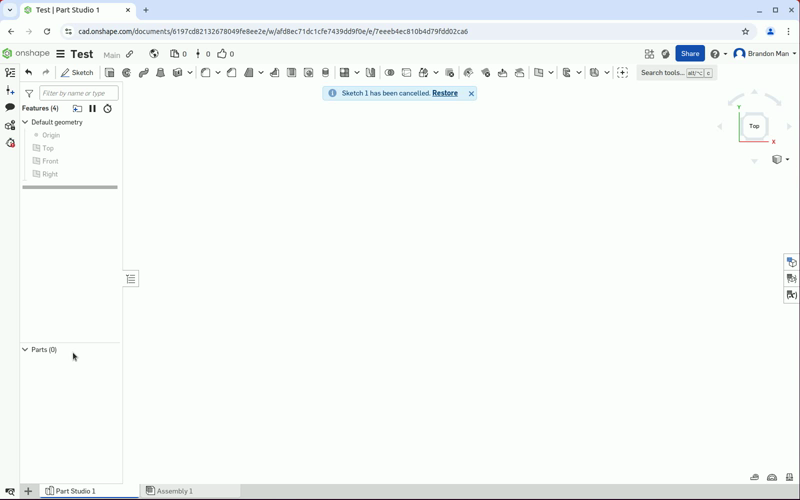
key(space)
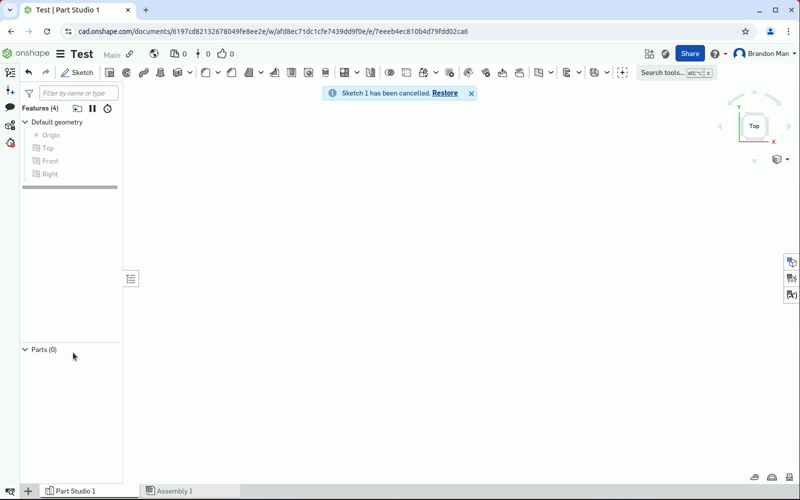
key_down(shift)
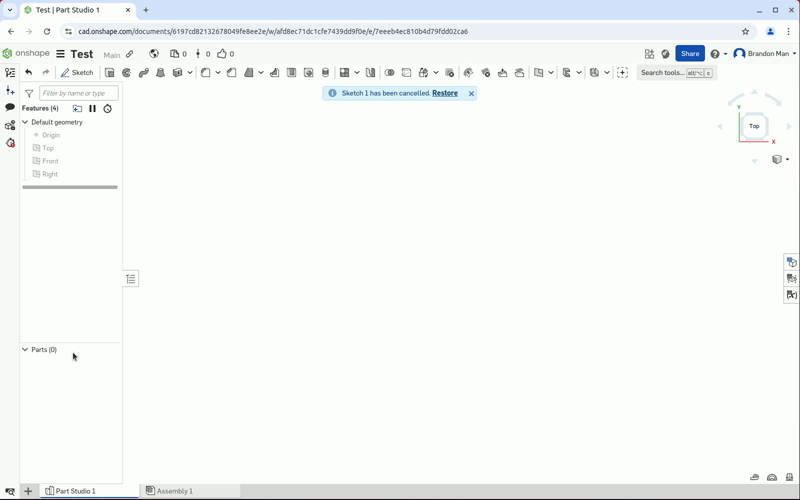
key(up)
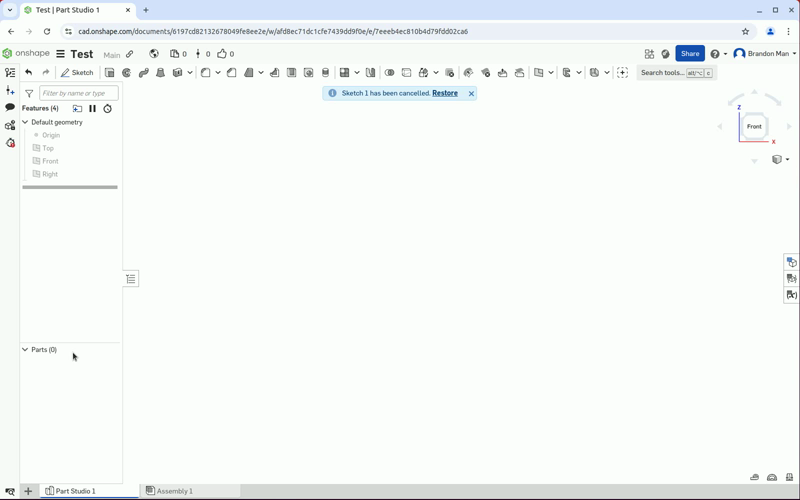
key_up(shift)
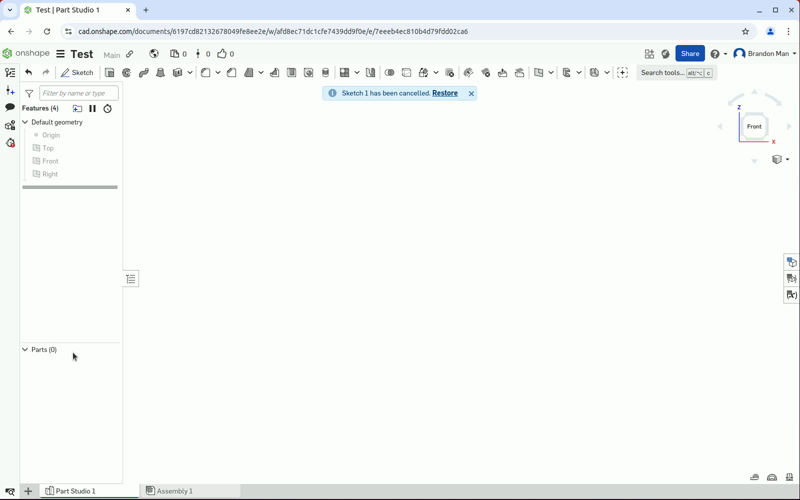
key(space)
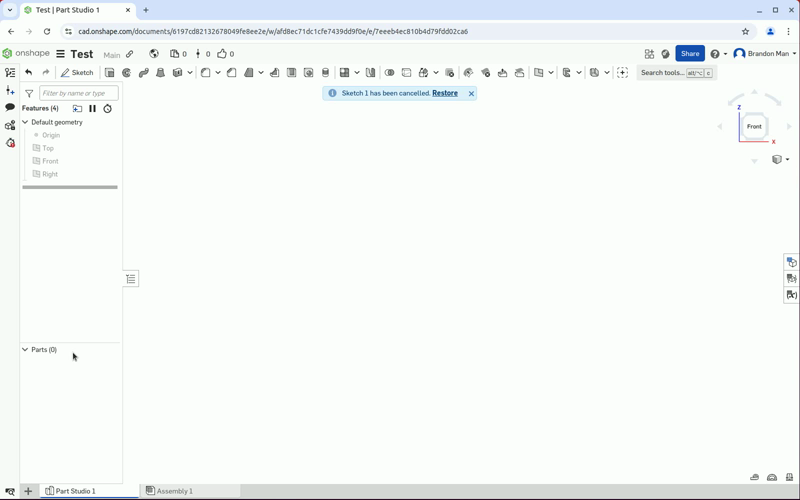
key_down(shift)
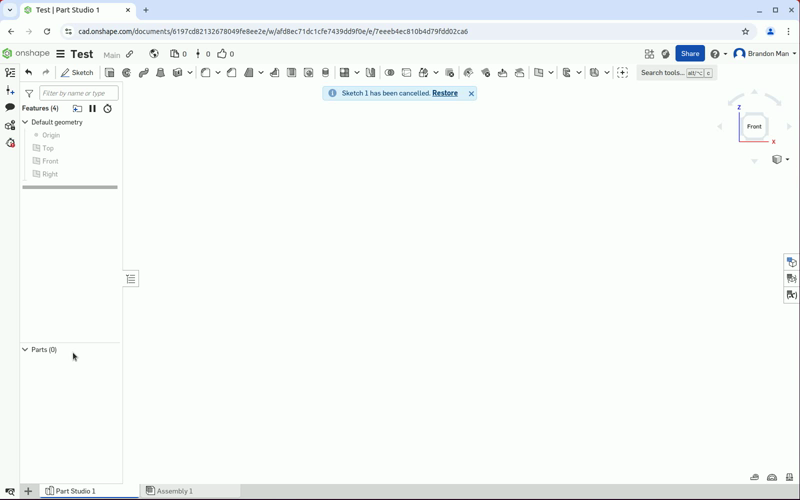
key(left)
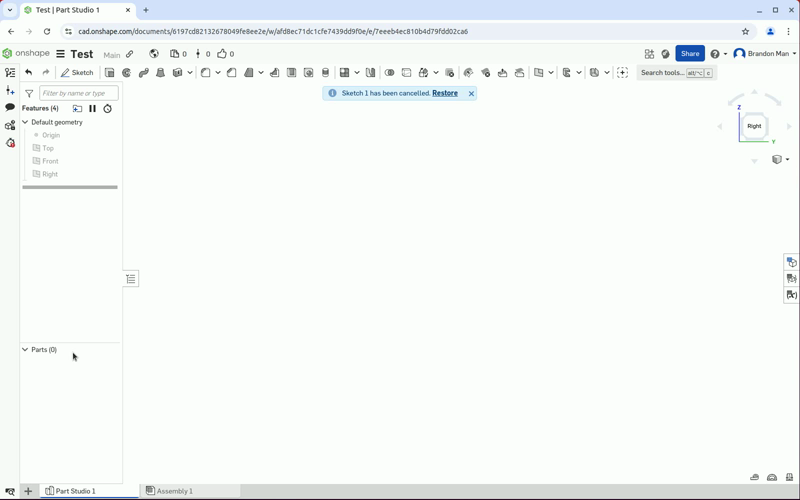
key_up(shift)
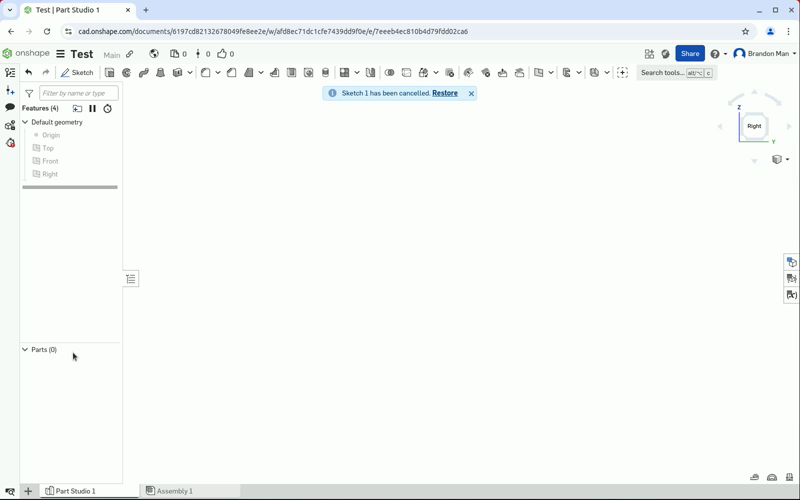
mouse_move(73, 352)
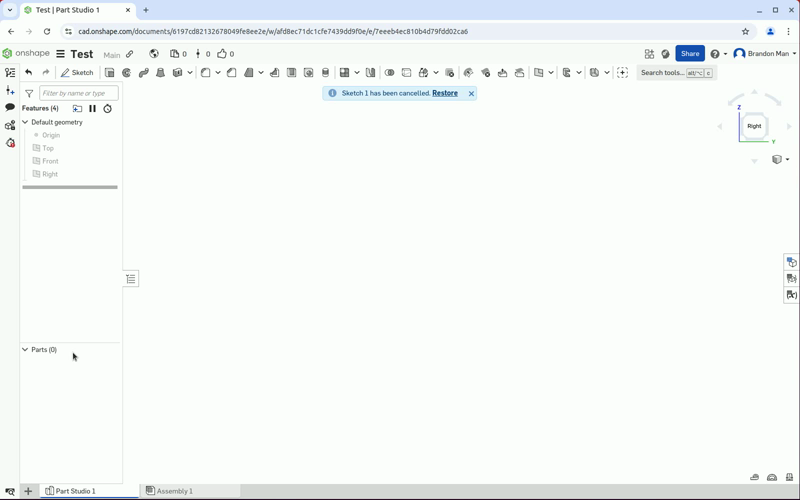
key(shift+y)
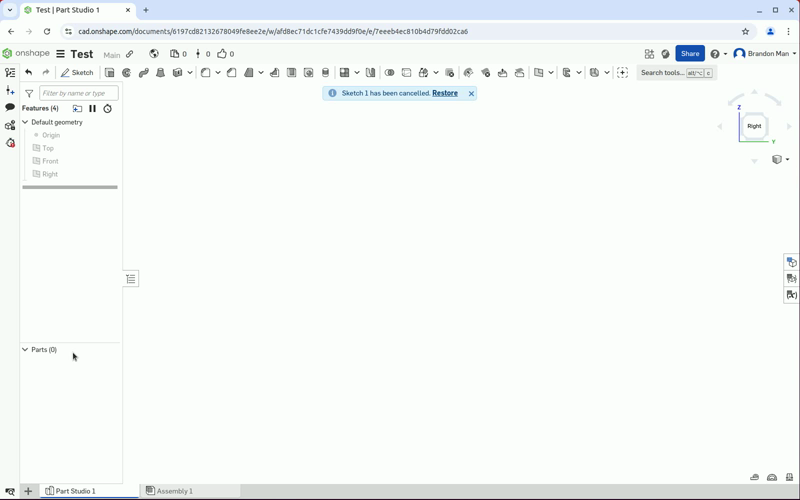
key(shift+s)
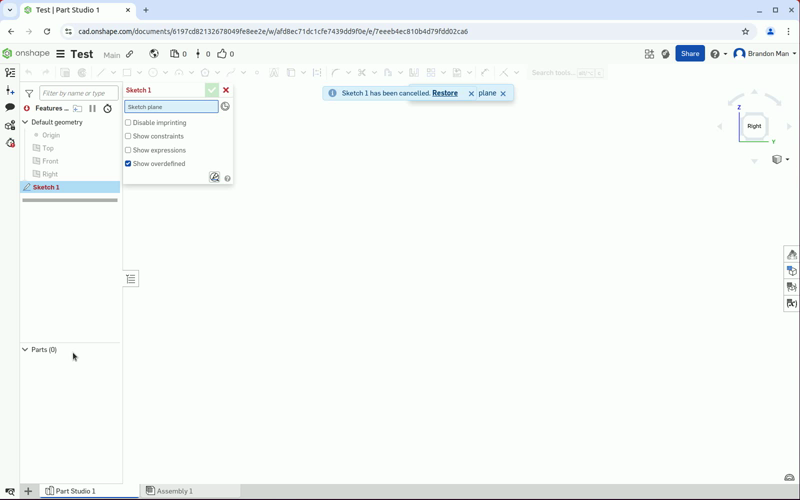
mouse_move(73, 176)
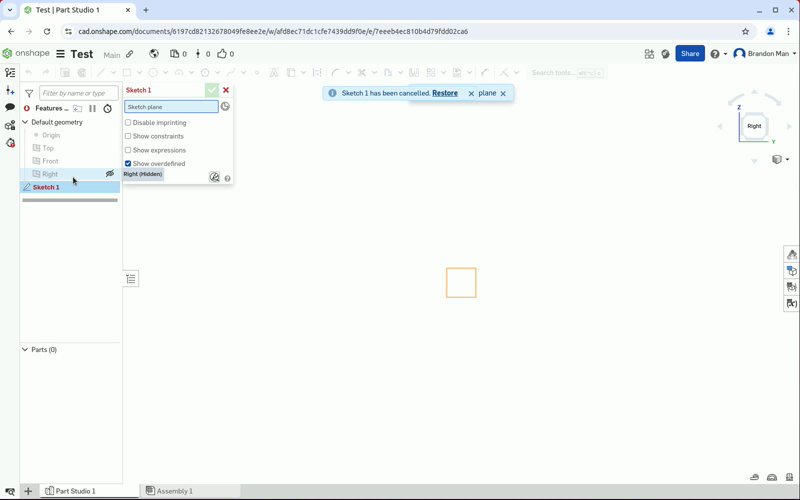
click(73, 176)
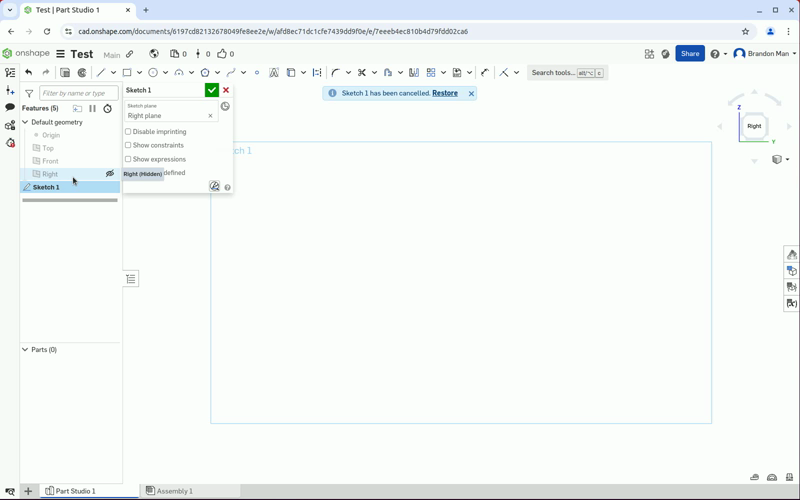
mouse_move(73, 352)
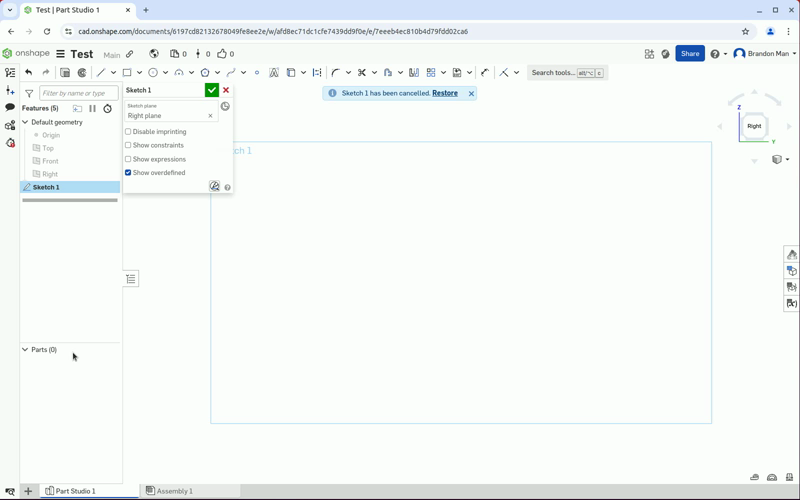
key(y)
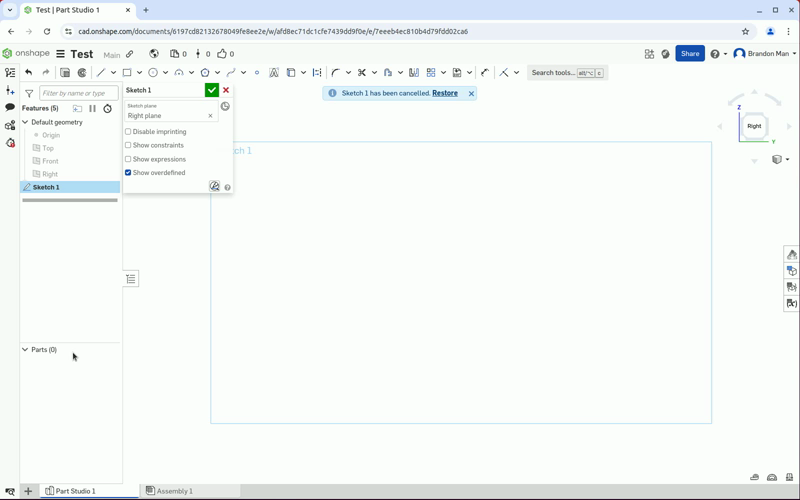
key(c)
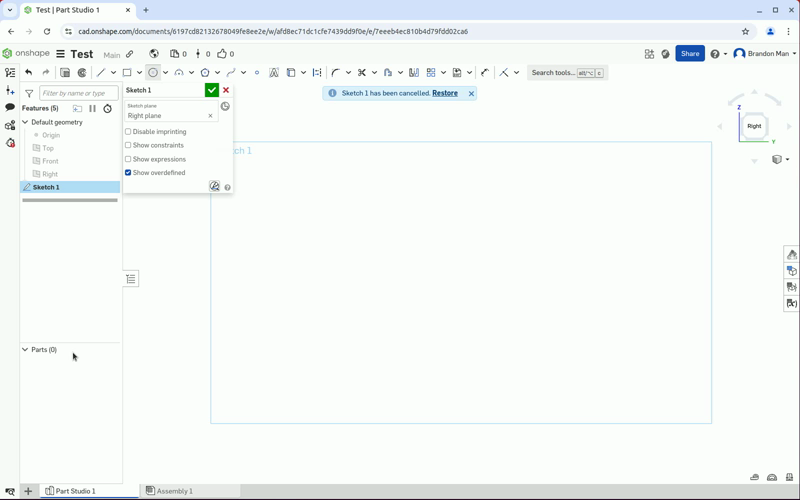
key_down(shift)
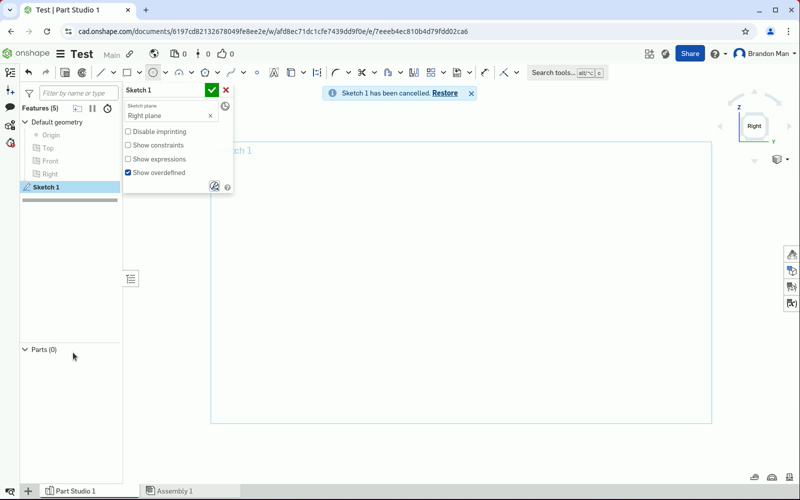
mouse_move(461, 282)
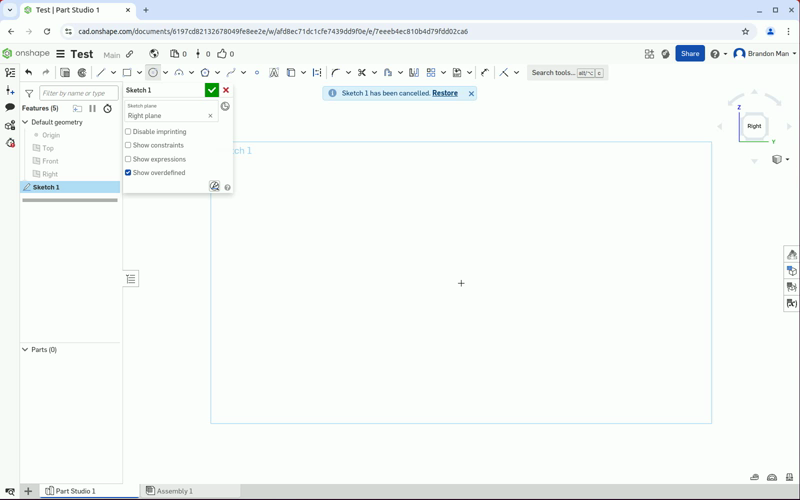
click(461, 282)
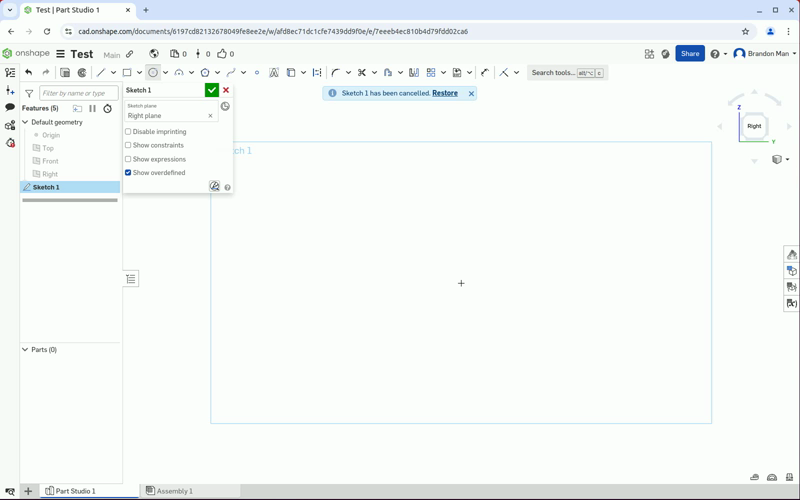
key_up(shift)
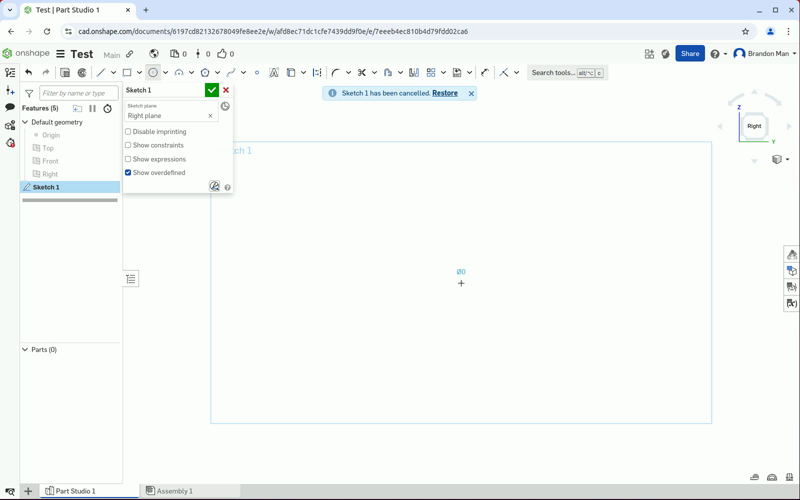
mouse_move(537, 282)
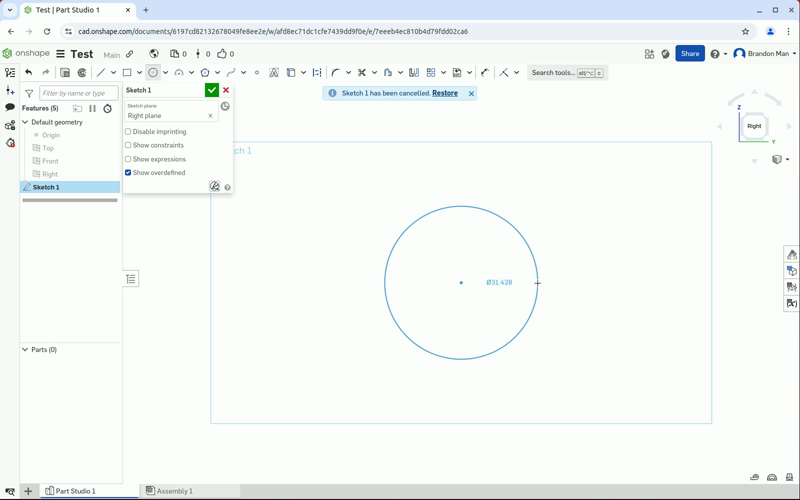
click(537, 282)
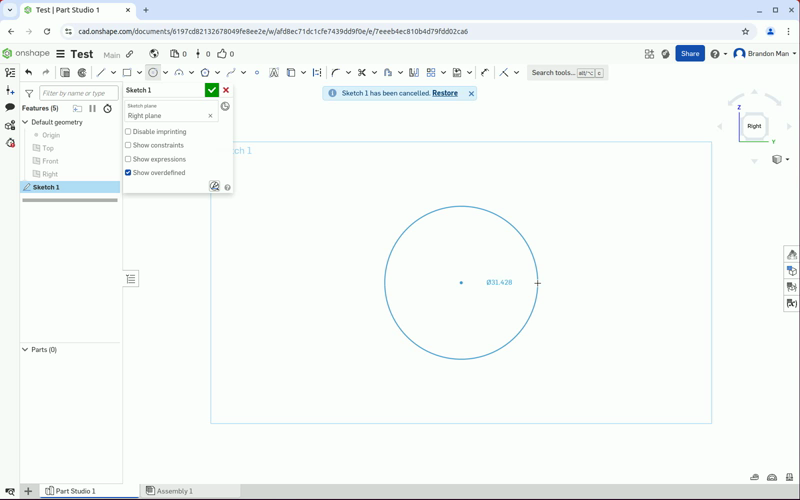
key(esc)
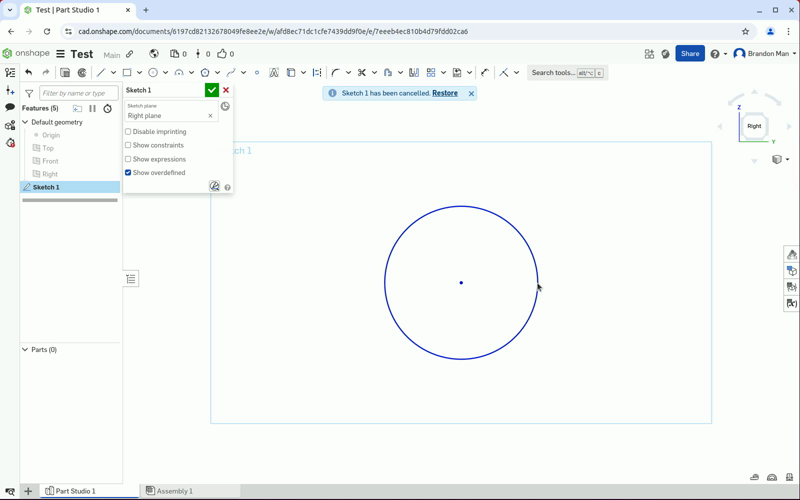
mouse_move(425, 277)
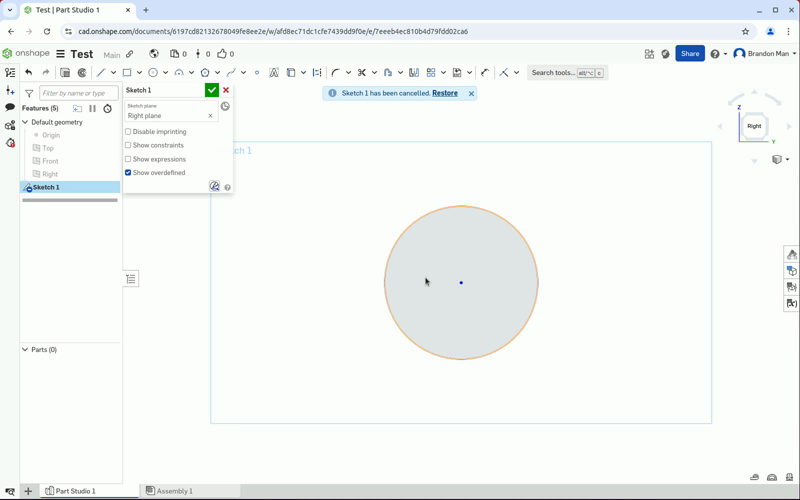
click(425, 277)
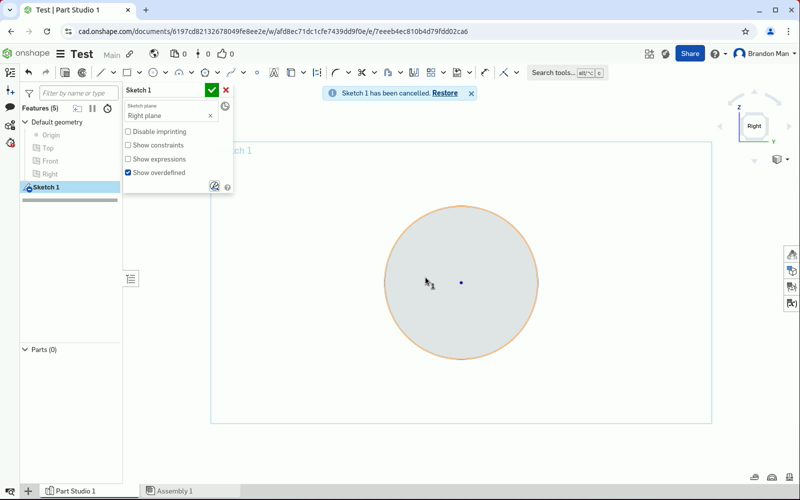
mouse_move(73, 352)
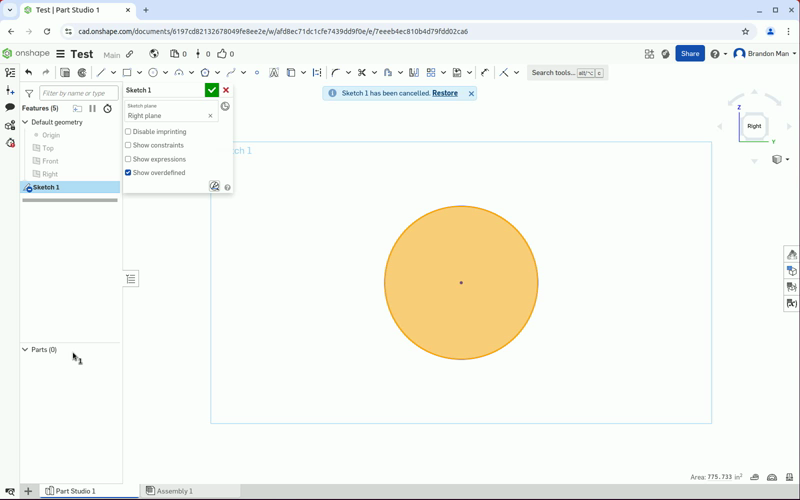
key(shift+y)
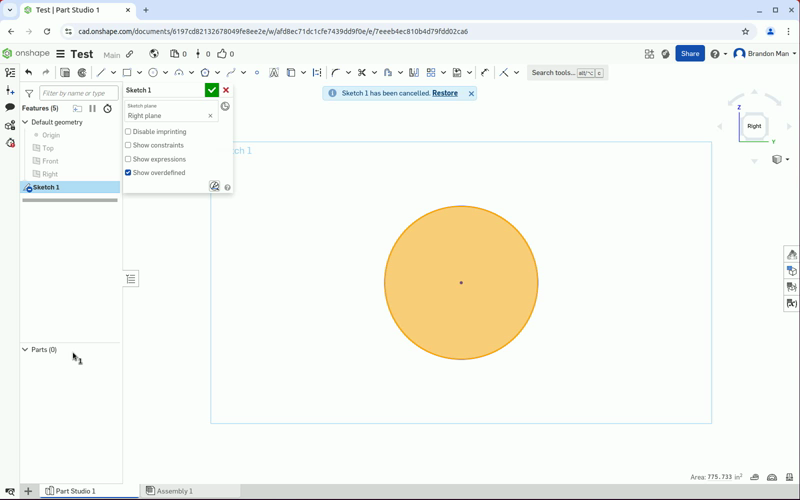
key(shift+e)
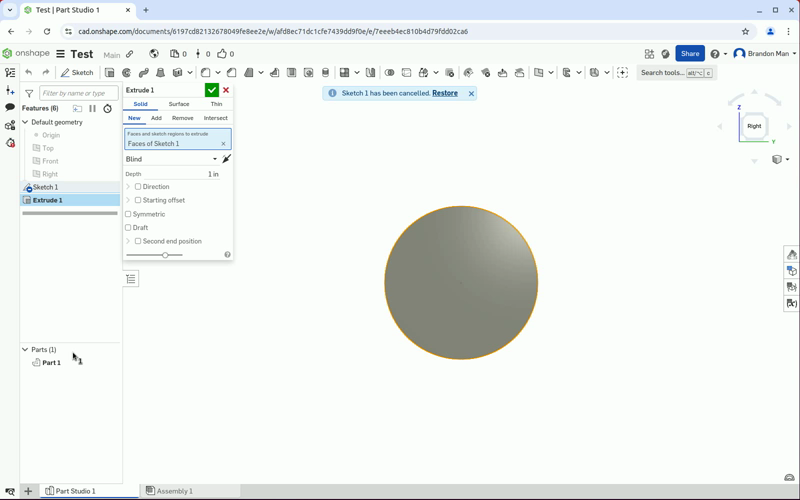
mouse_move(143, 106)
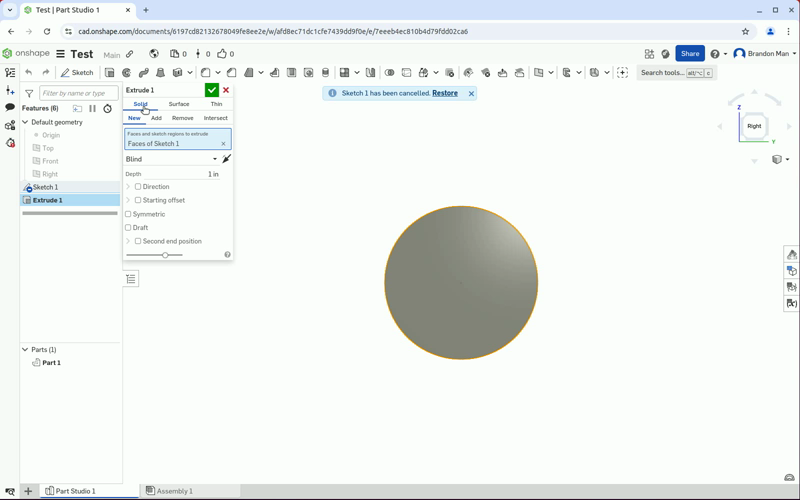
click(143, 106)
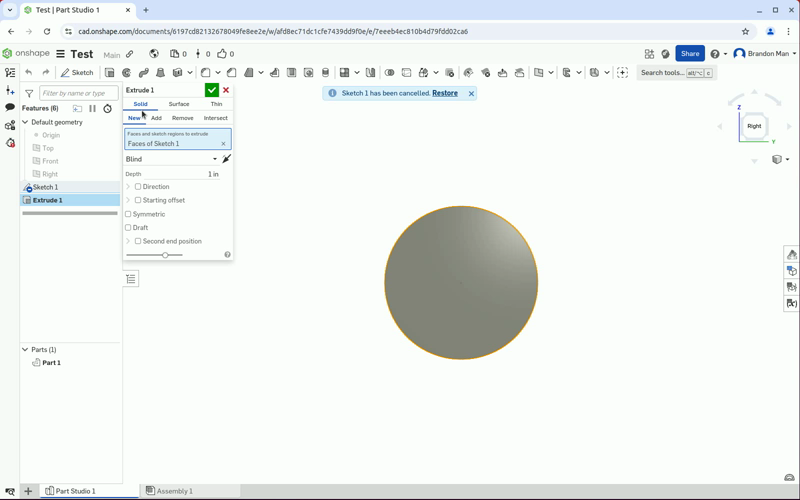
mouse_move(137, 120)
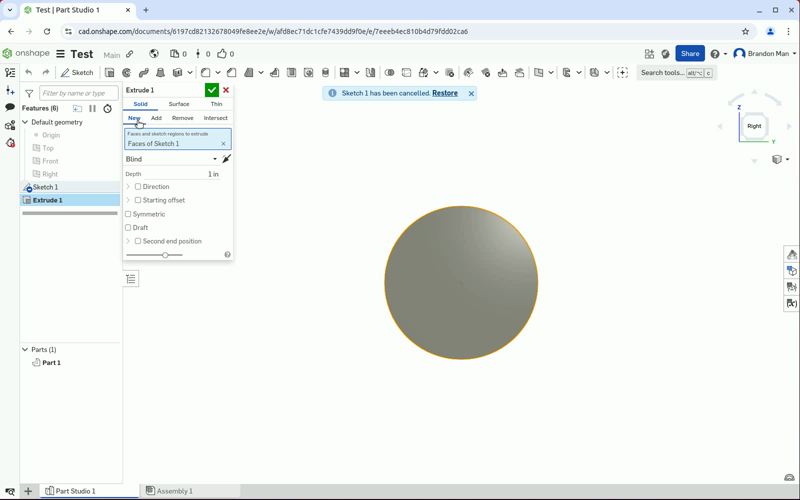
click(137, 120)
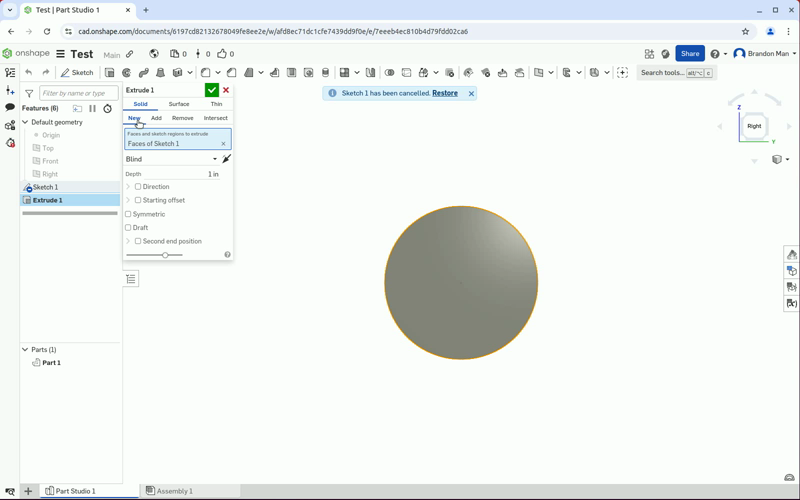
key(tab, 4)
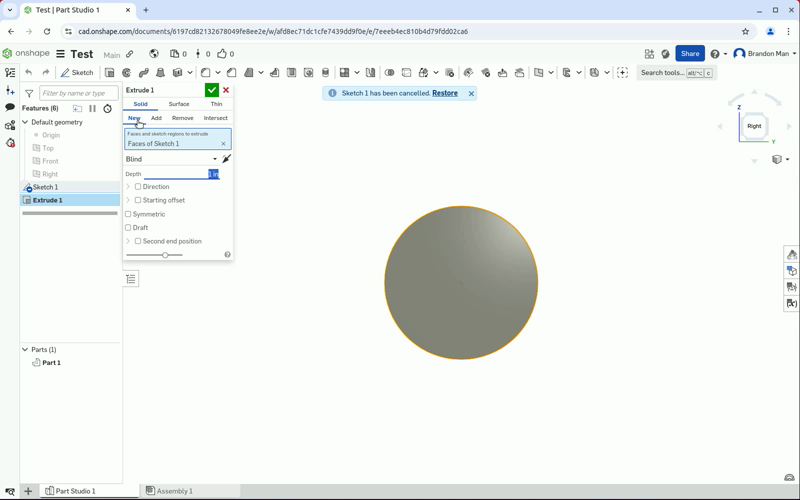
text(8.666)
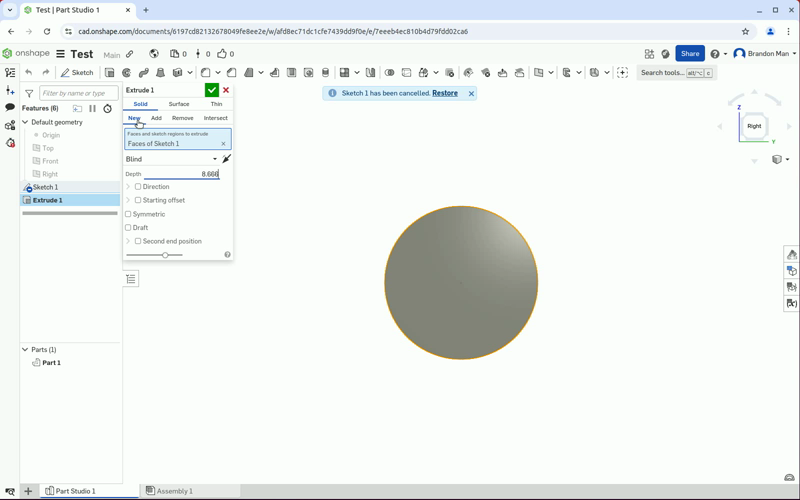
key(enter)
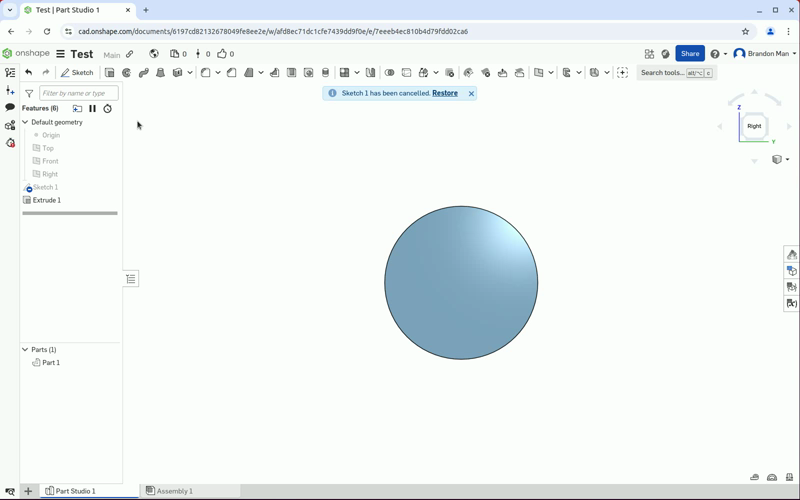
key(shift+h)
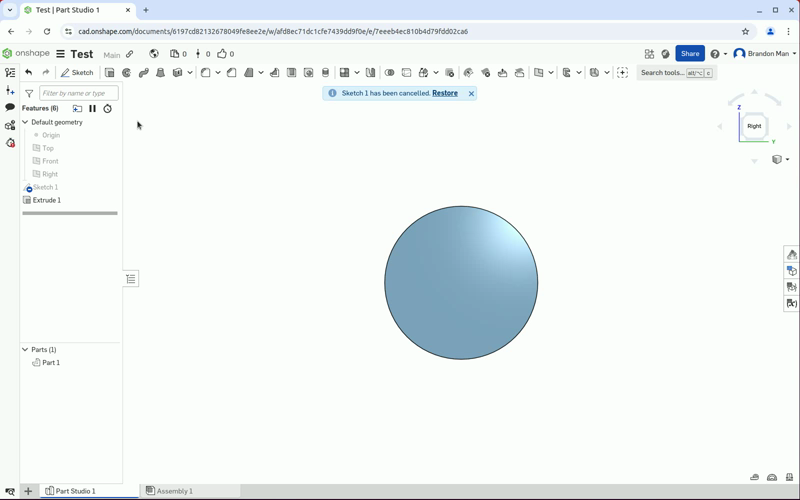
key(shift+h)
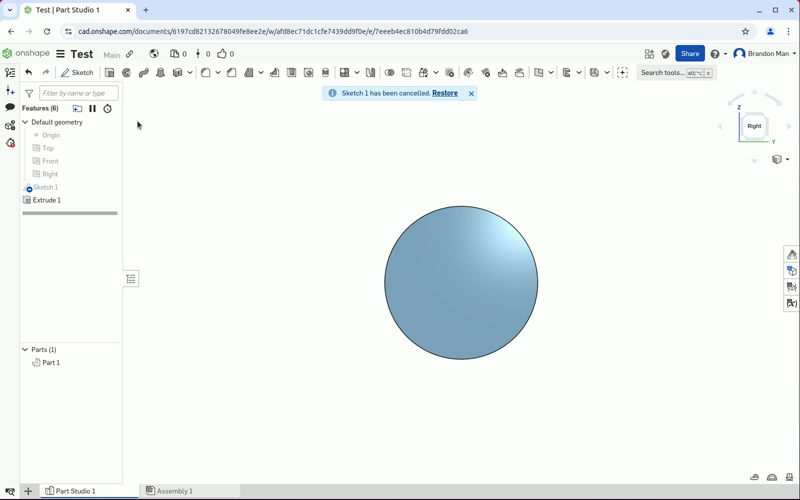
mouse_move(73, 189)
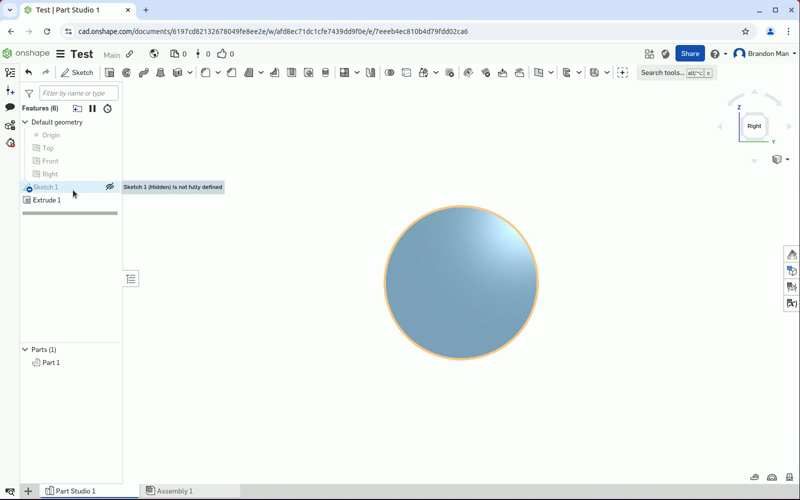
click(73, 189)
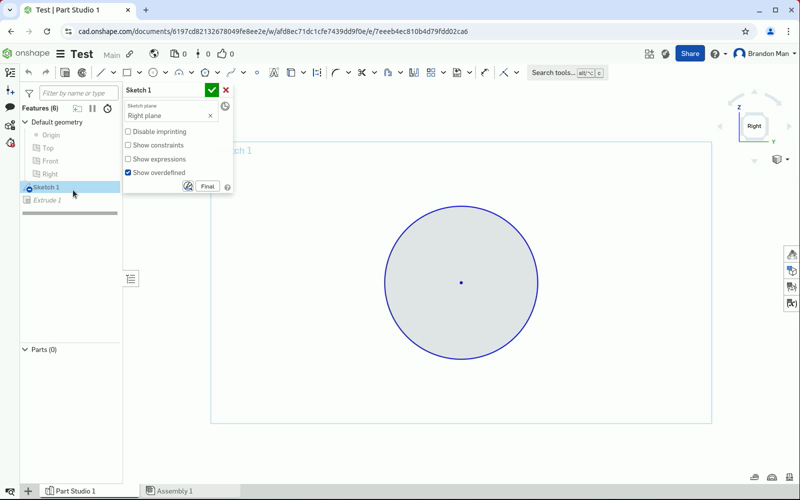
mouse_move(229, 92)
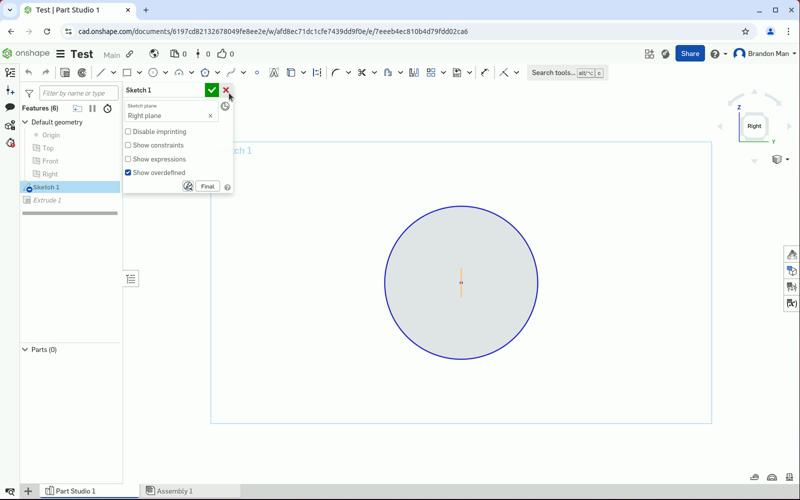
click(229, 92)
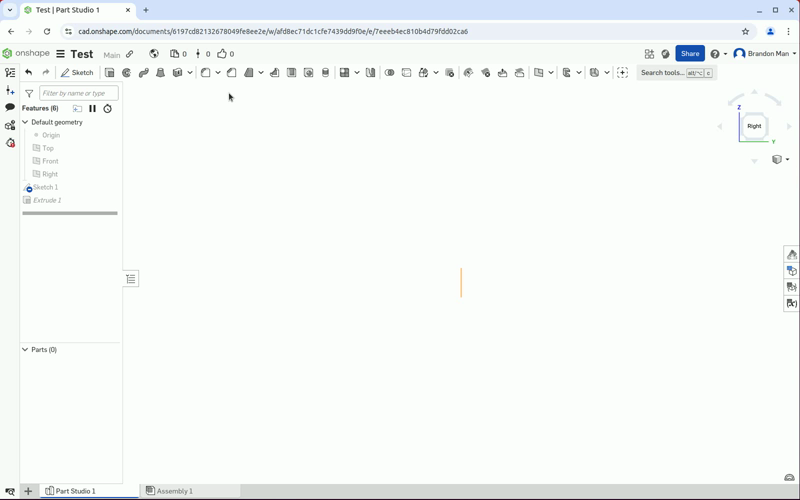
mouse_move(541, 75)
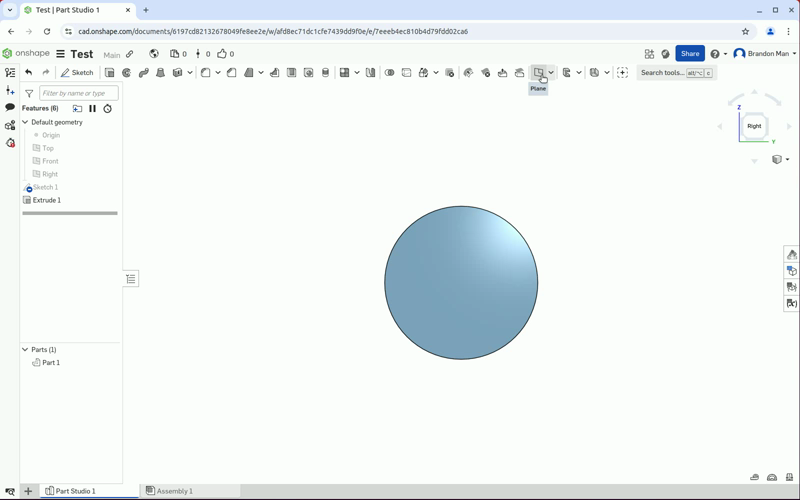
click(541, 75)
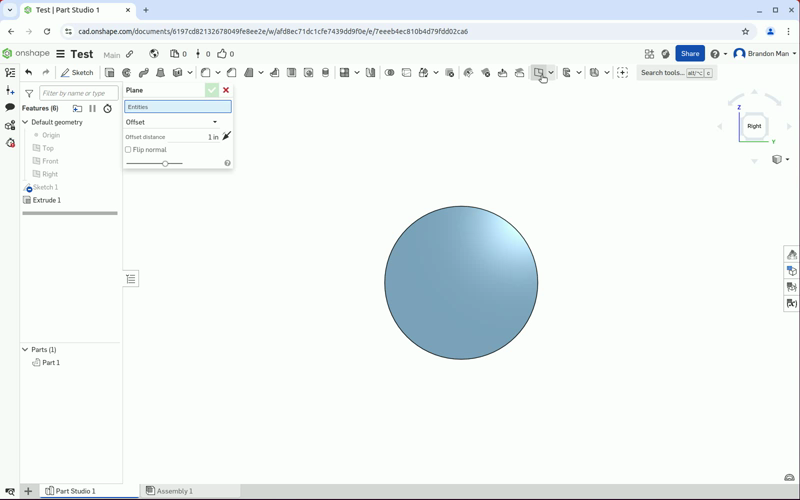
mouse_move(73, 176)
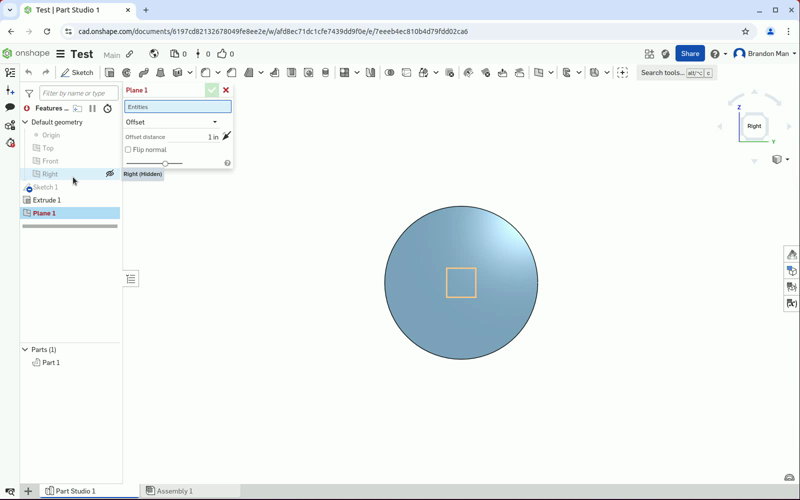
click(73, 176)
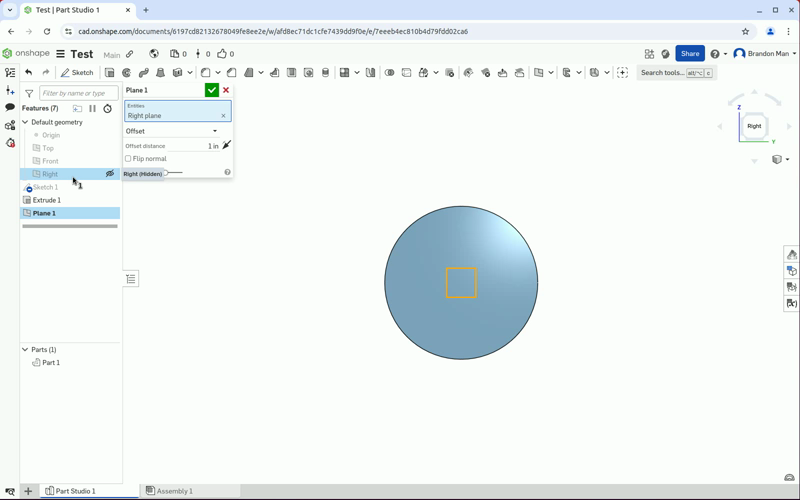
key(tab, 2)
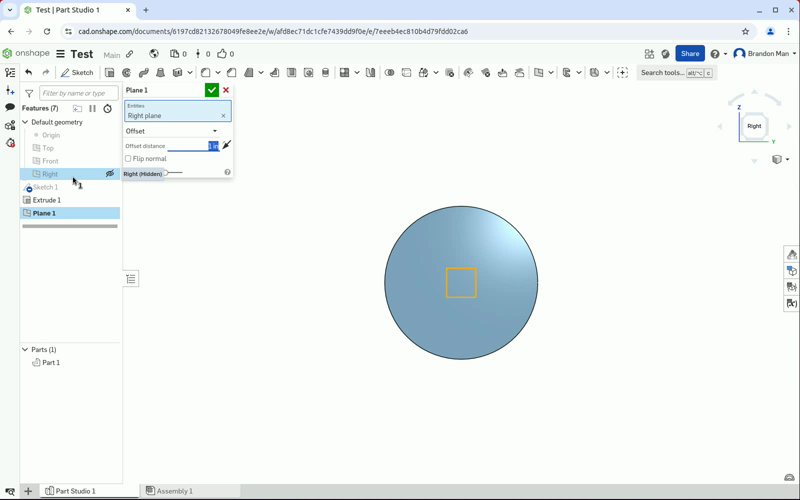
text(8.658)
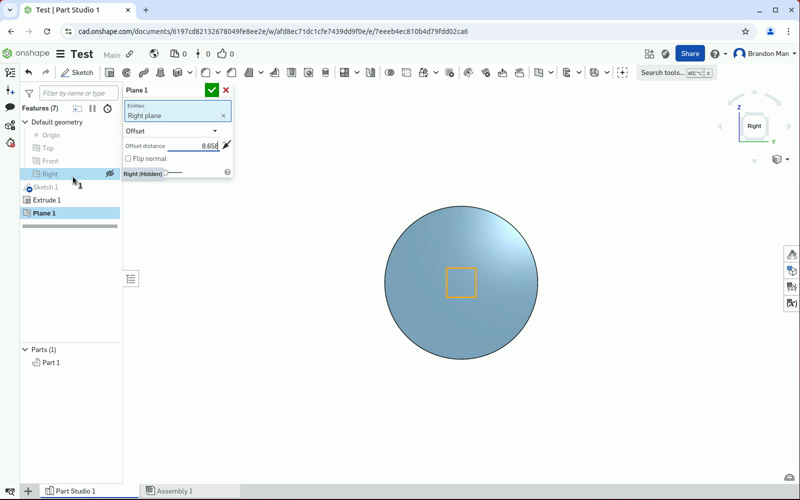
key(enter, 2)
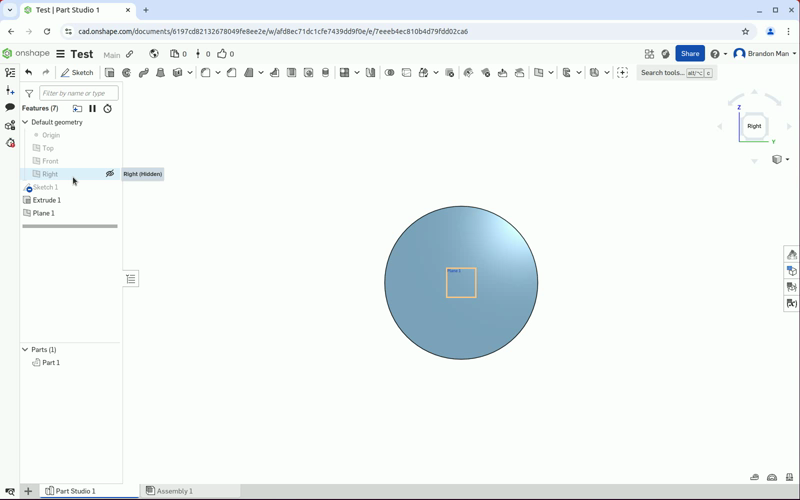
key(shift+s)
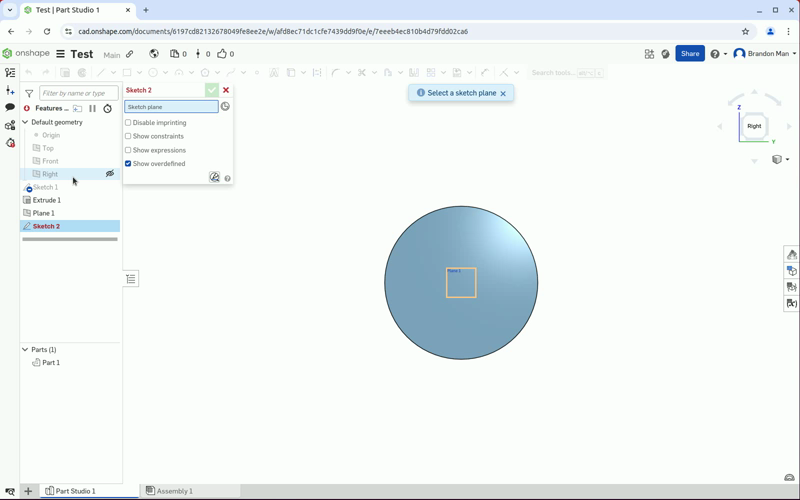
mouse_move(73, 215)
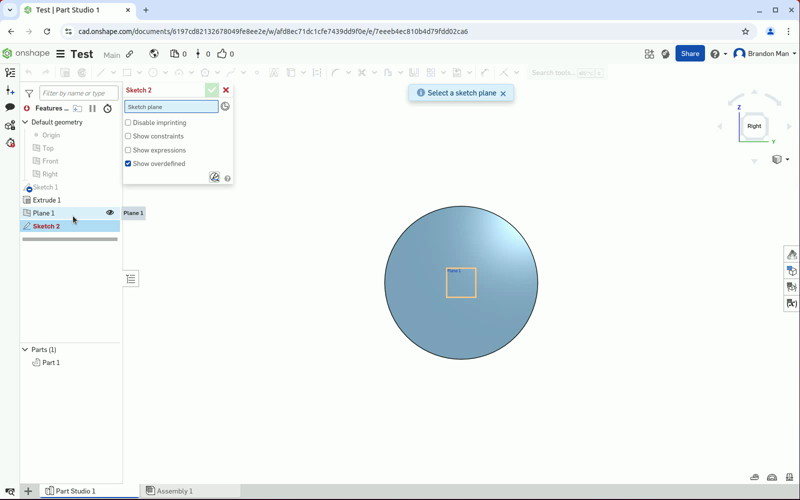
click(73, 215)
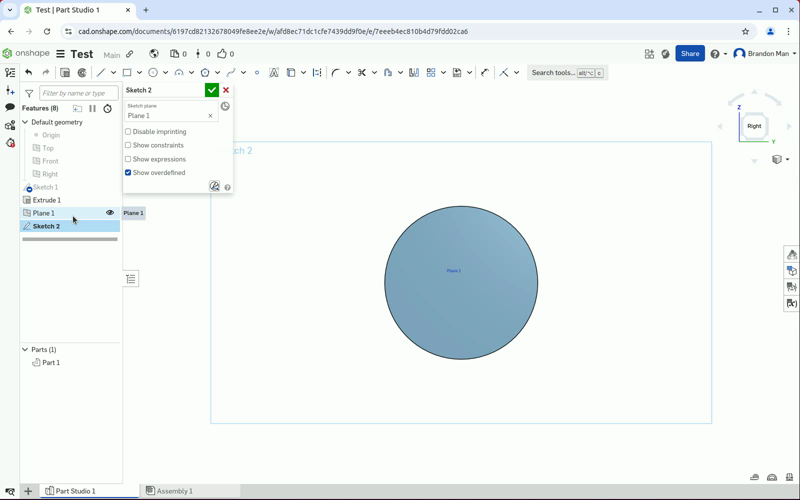
mouse_move(73, 352)
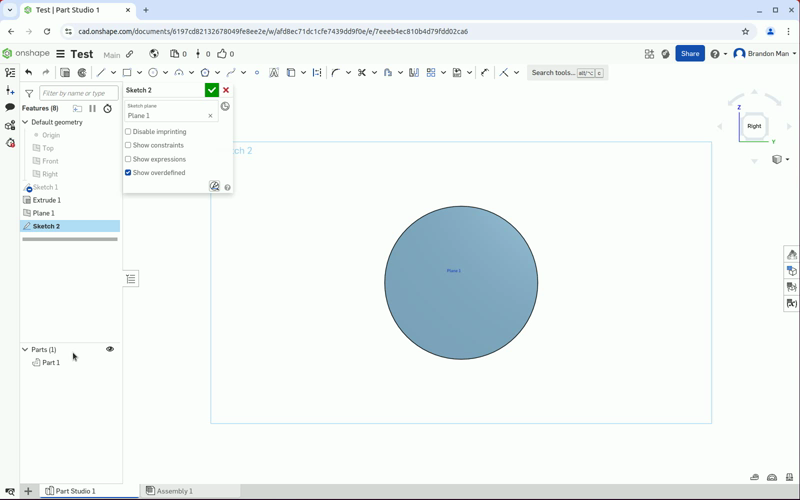
key(y)
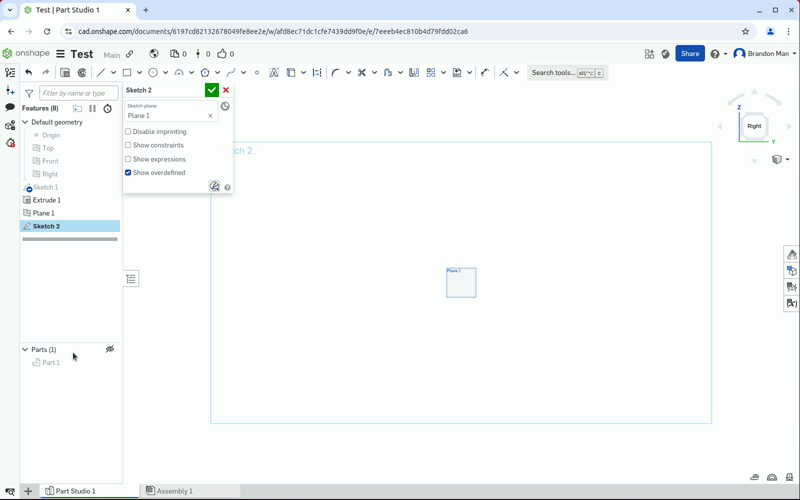
key(c)
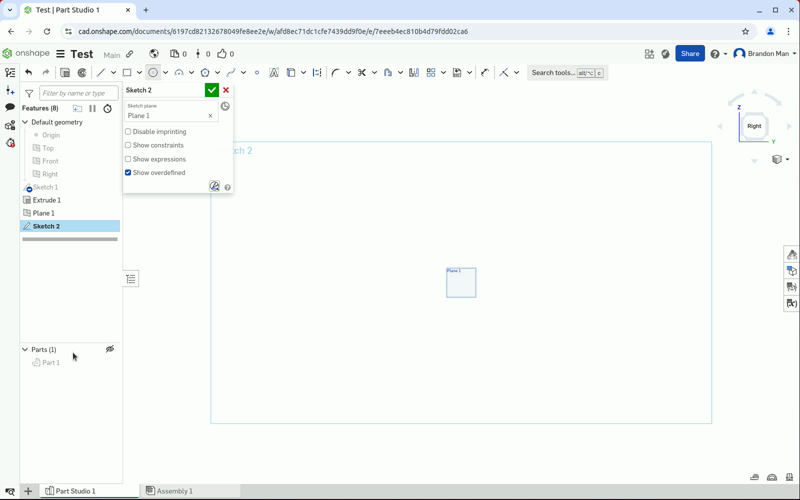
key_down(shift)
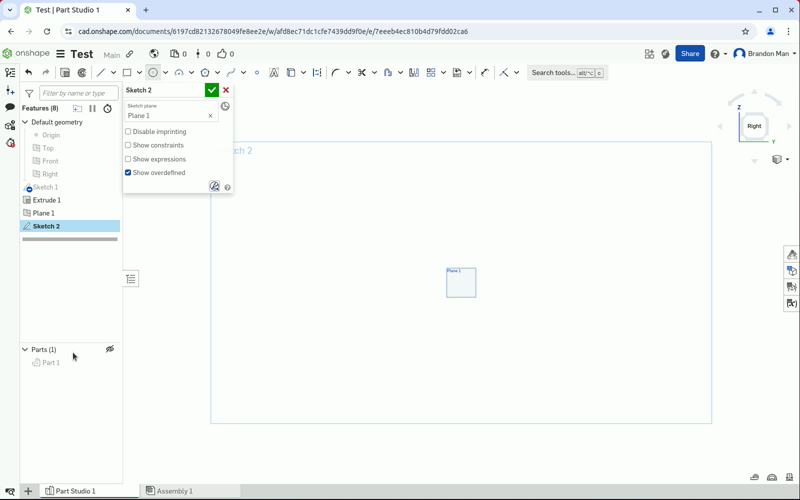
mouse_move(460, 282)
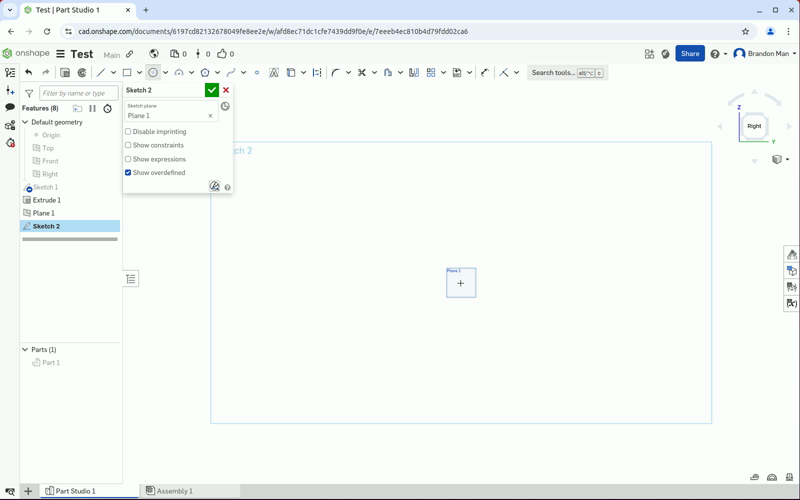
click(460, 282)
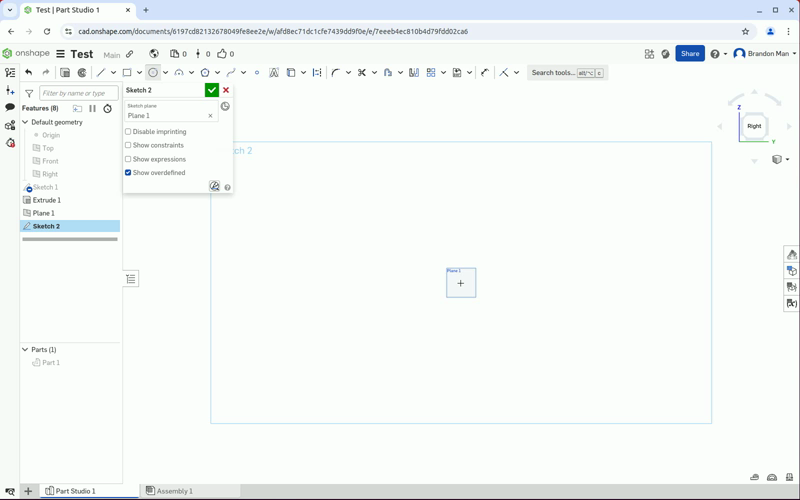
key_up(shift)
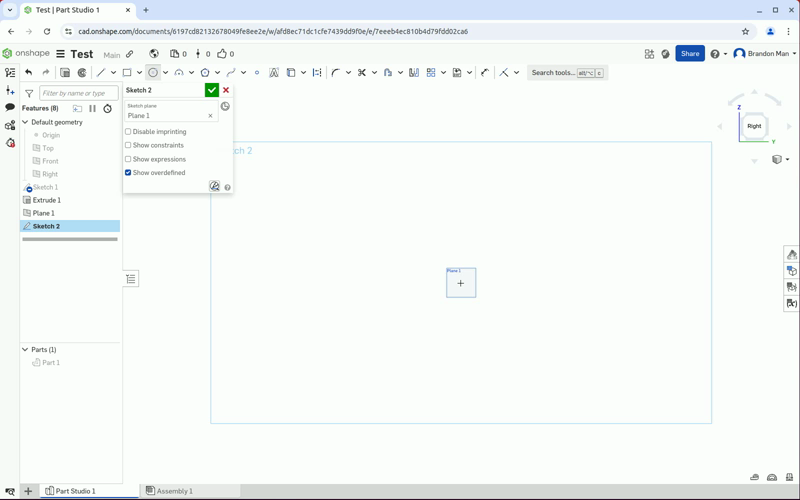
mouse_move(500, 282)
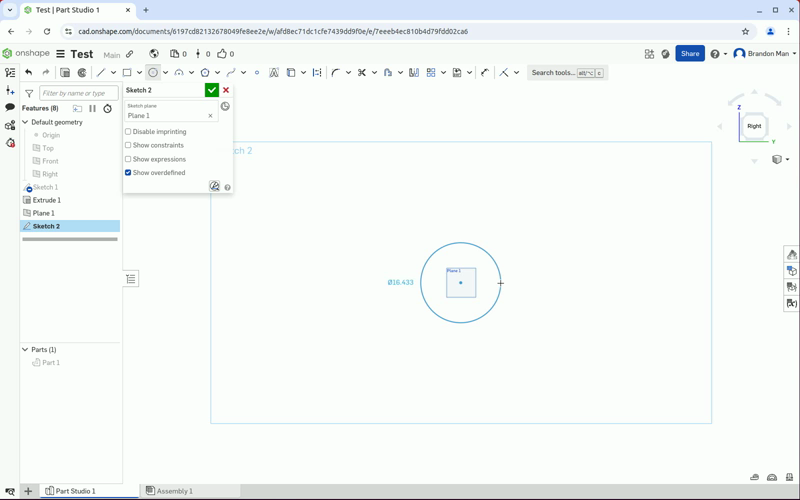
click(500, 282)
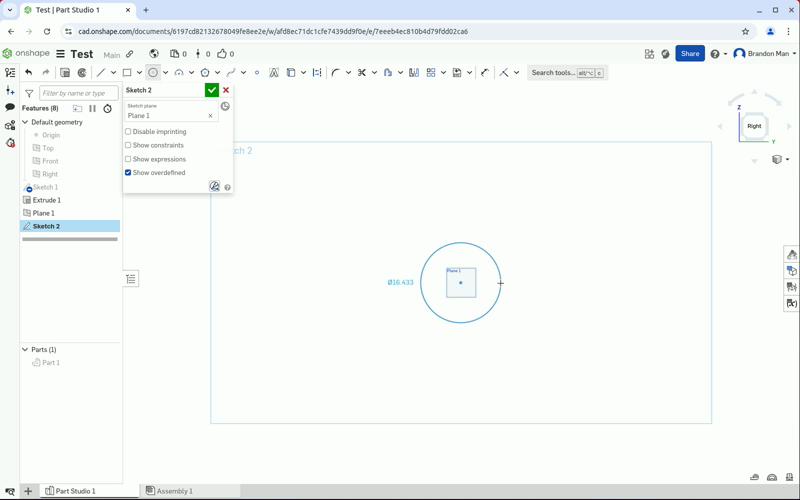
key(esc)
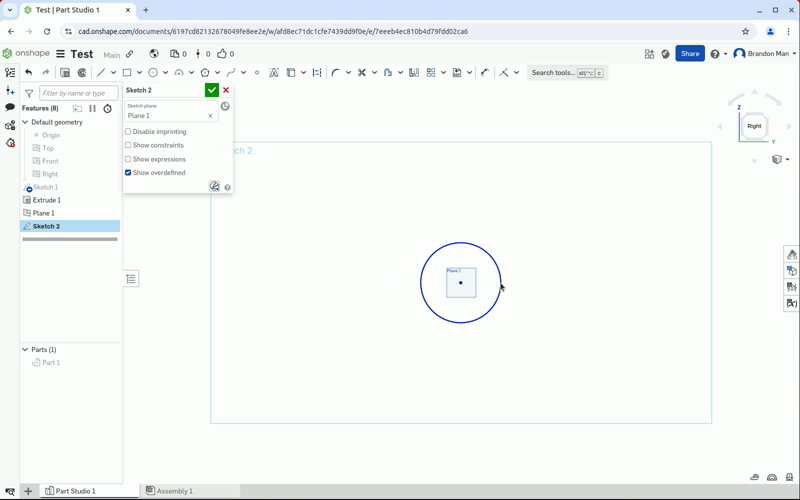
mouse_move(479, 282)
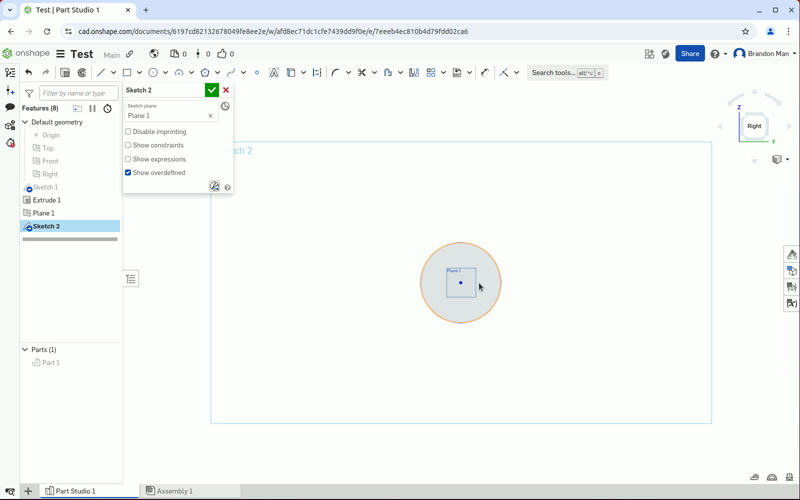
click(479, 282)
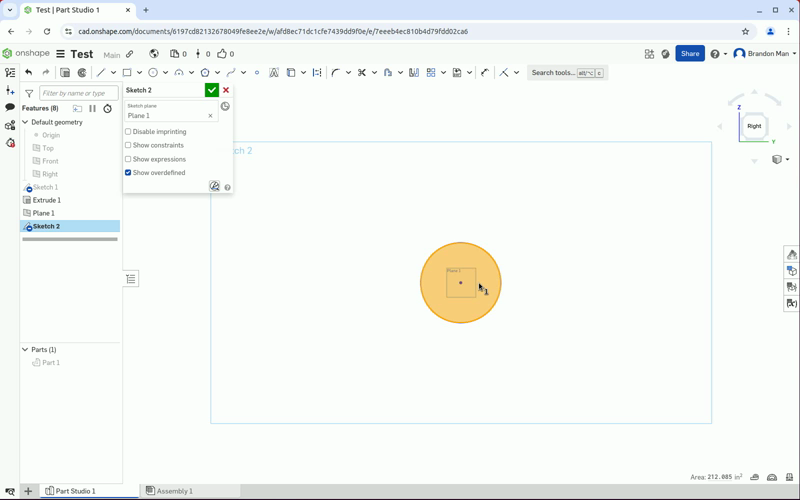
mouse_move(73, 352)
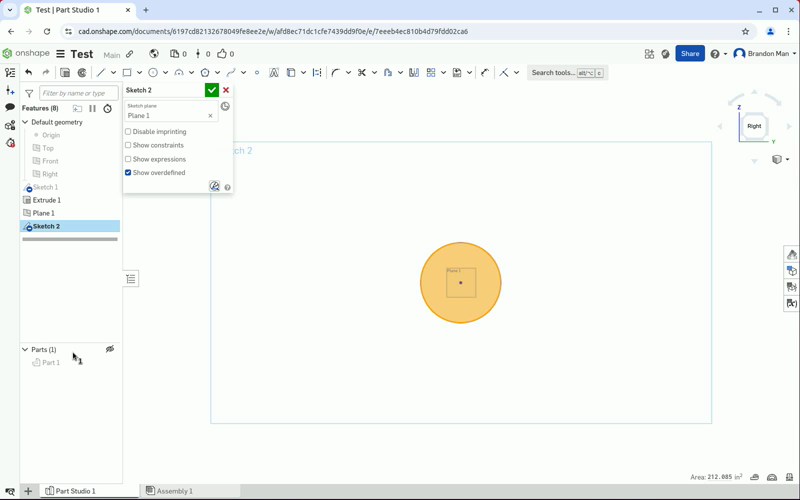
key(shift+y)
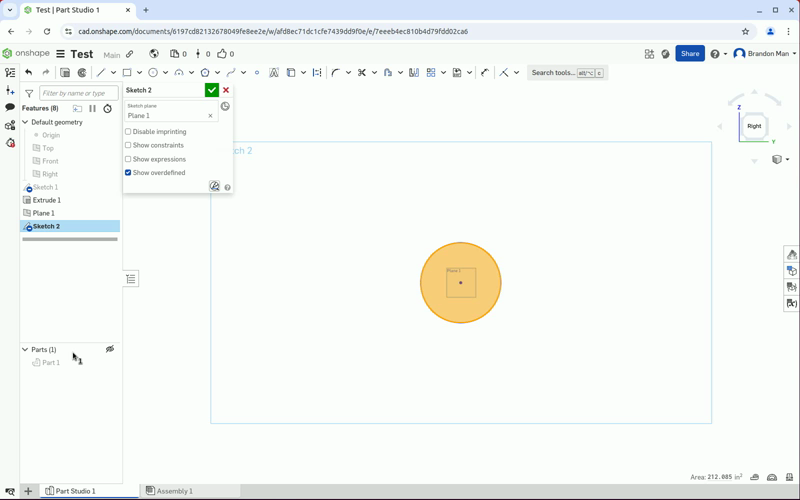
key(shift+e)
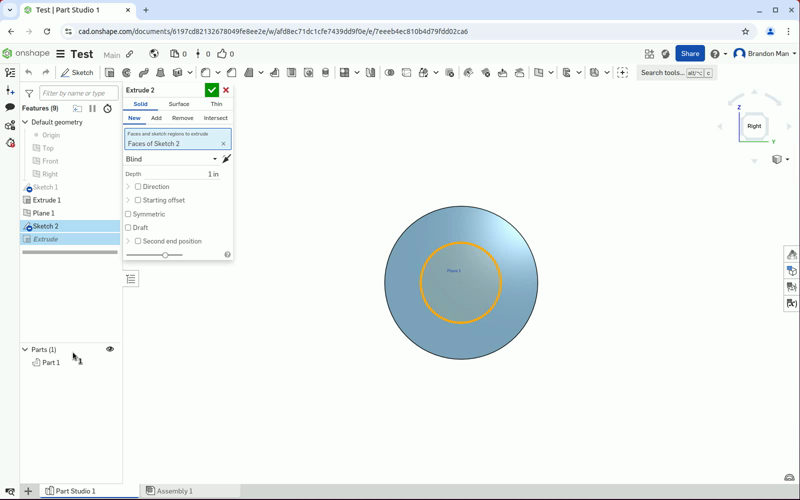
mouse_move(143, 106)
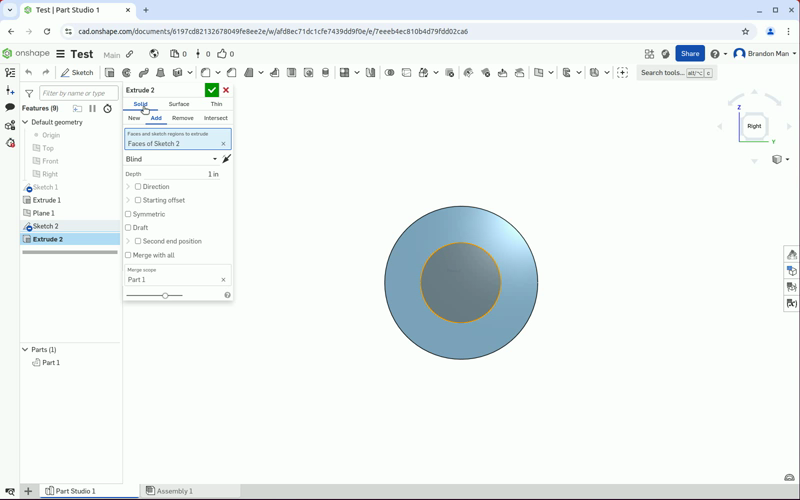
click(143, 106)
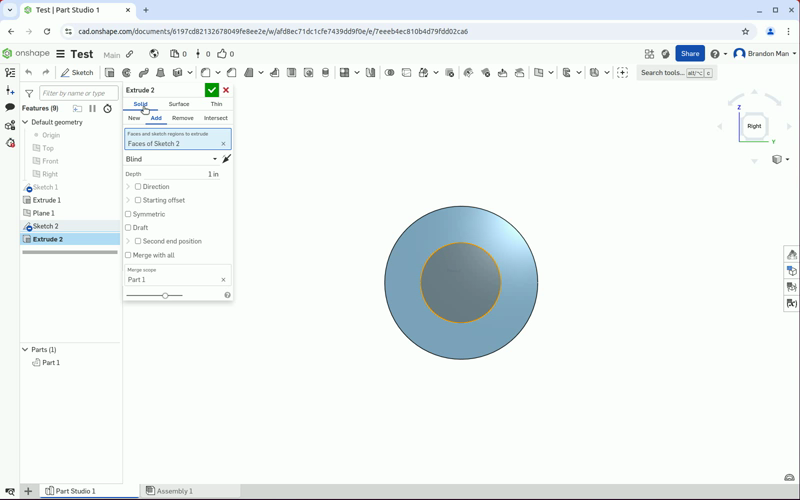
mouse_move(137, 120)
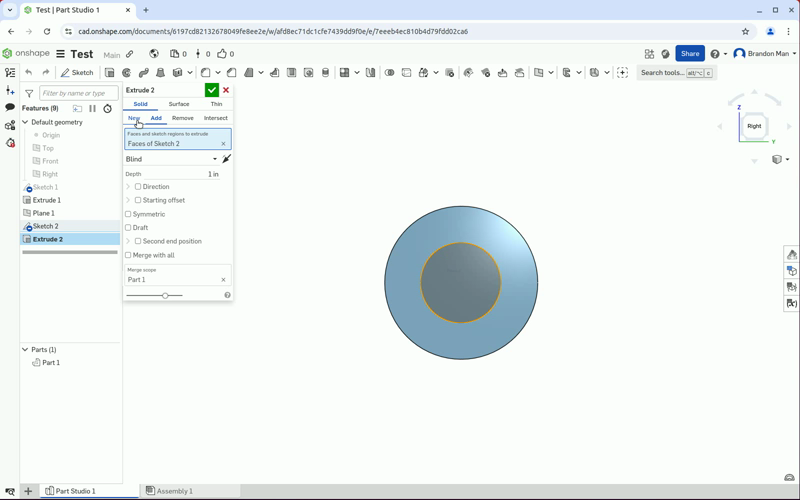
click(137, 120)
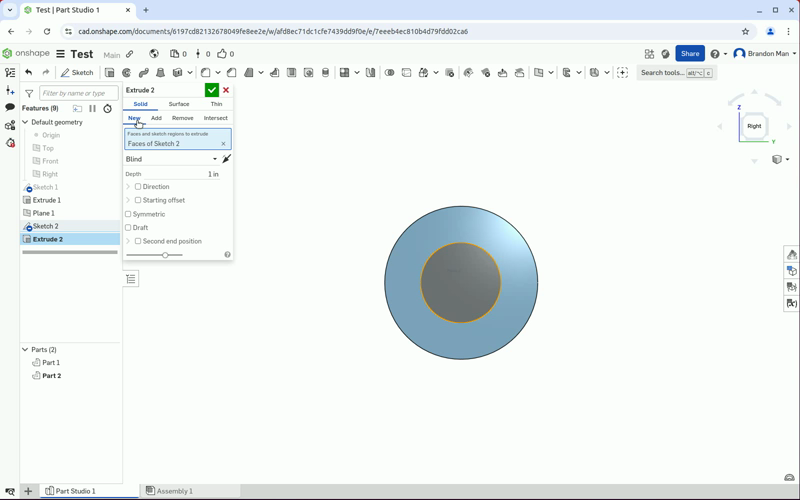
key(tab, 4)
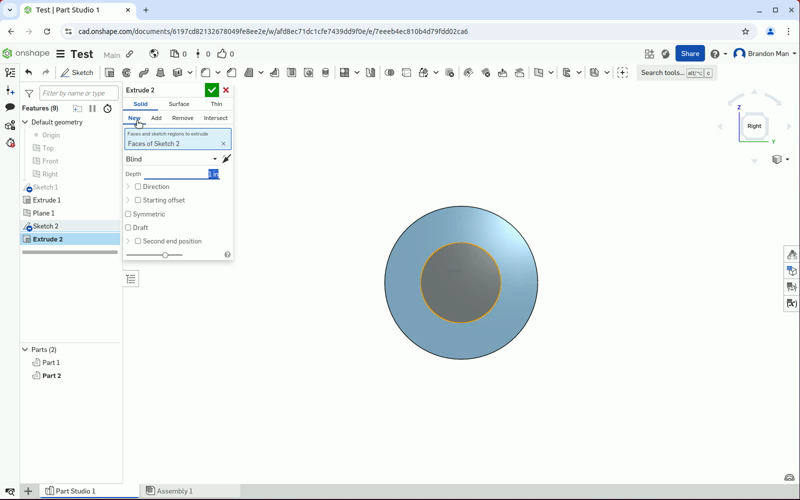
text(14.443)
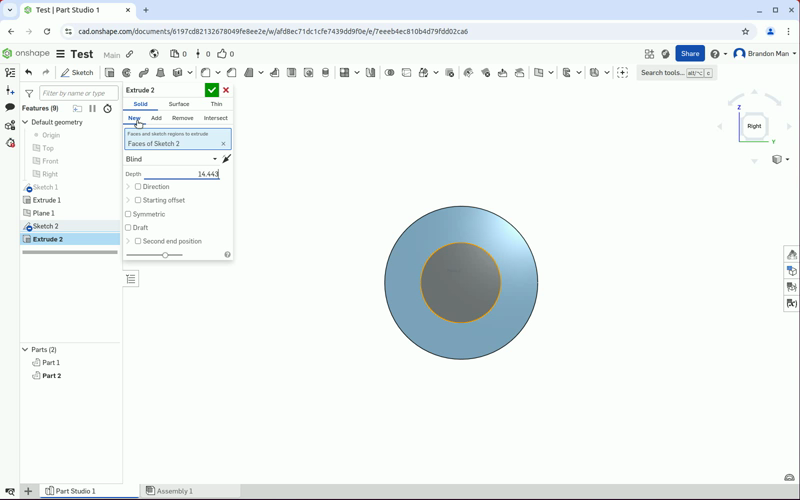
key(enter)
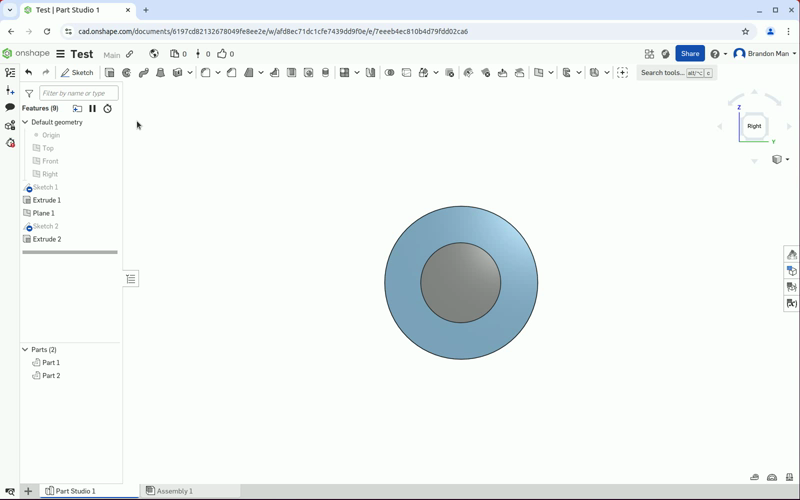
key(shift+h)
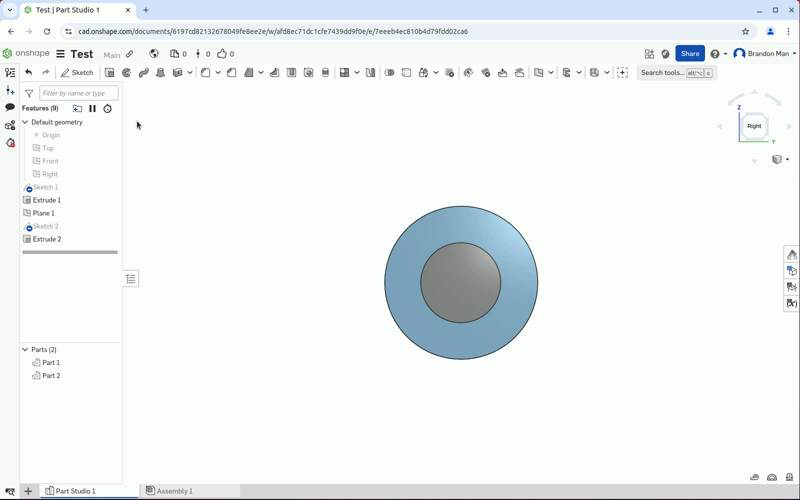
key(shift+h)
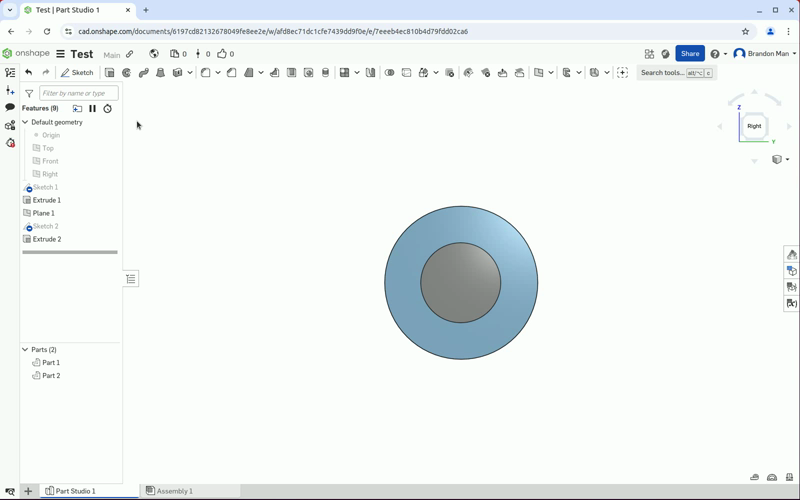
mouse_move(73, 189)
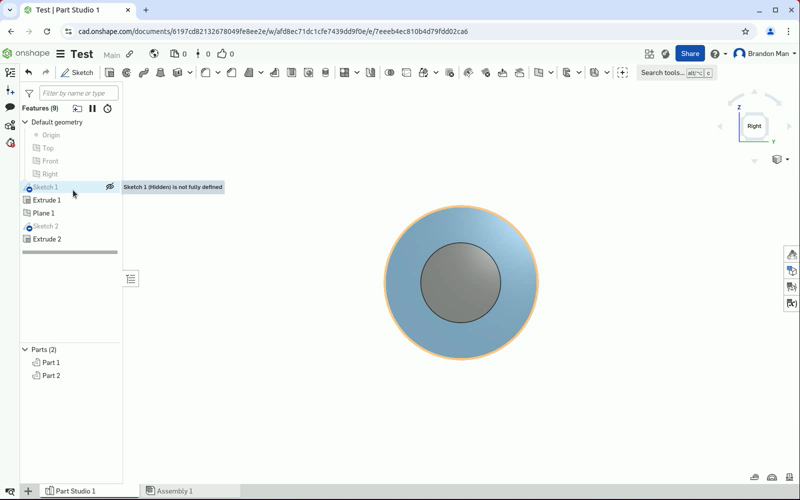
click(73, 189)
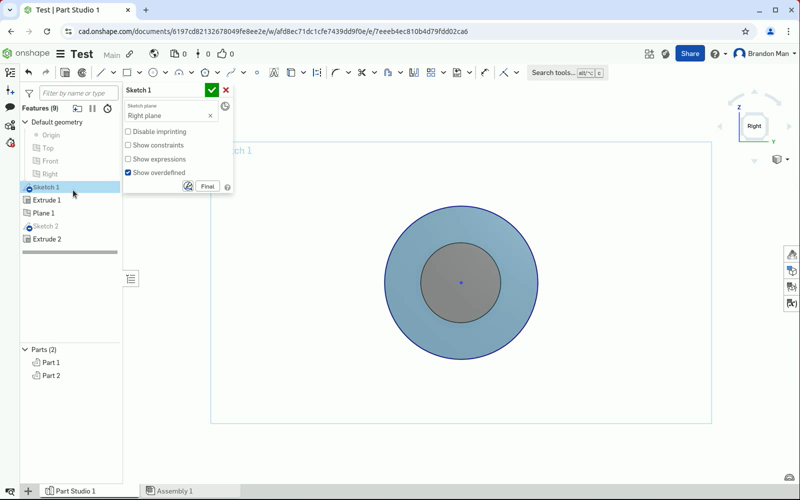
mouse_move(229, 92)
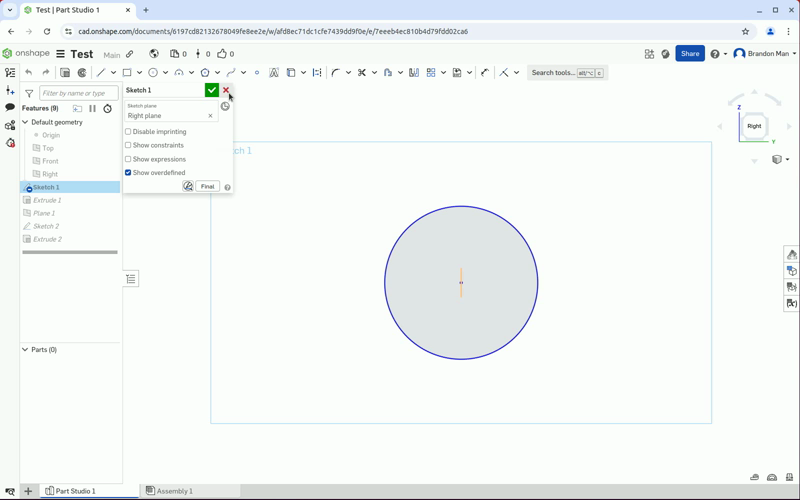
click(229, 92)
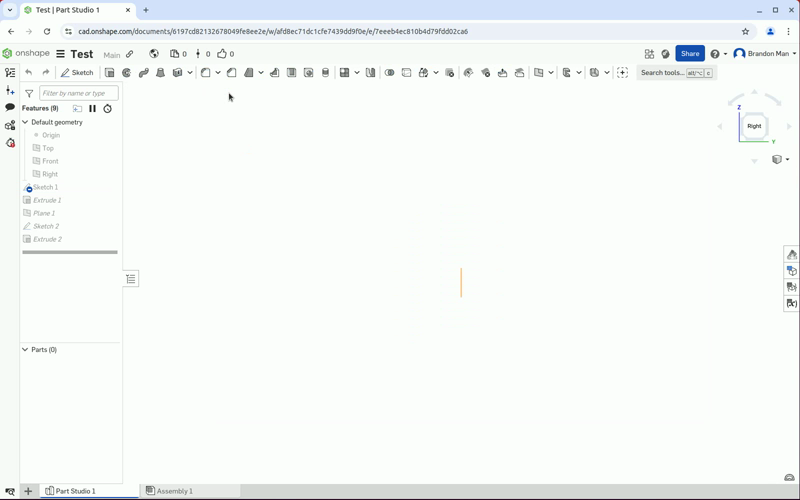
key(shift+s)
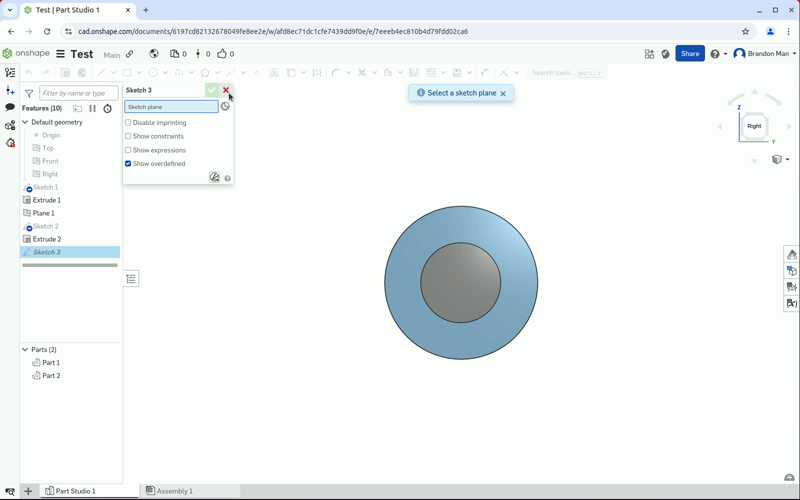
mouse_move(73, 215)
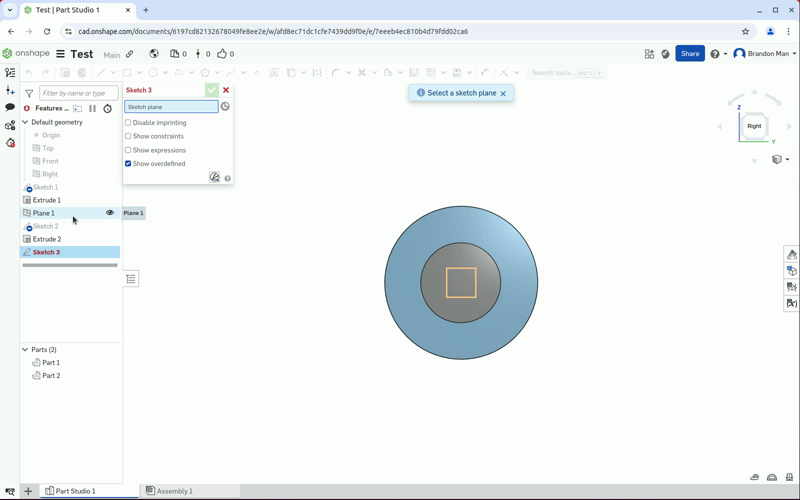
click(73, 215)
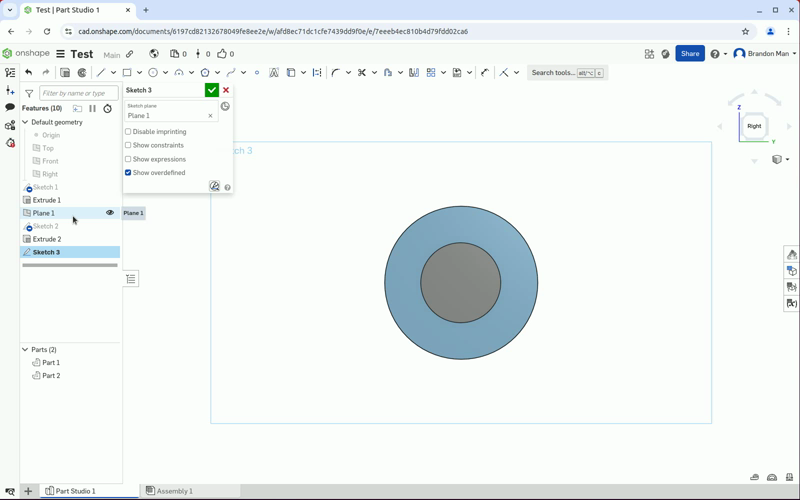
mouse_move(73, 352)
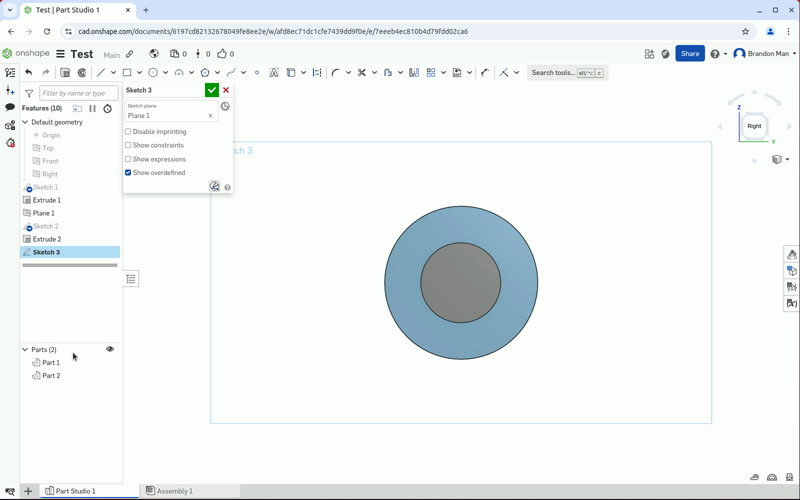
key(y)
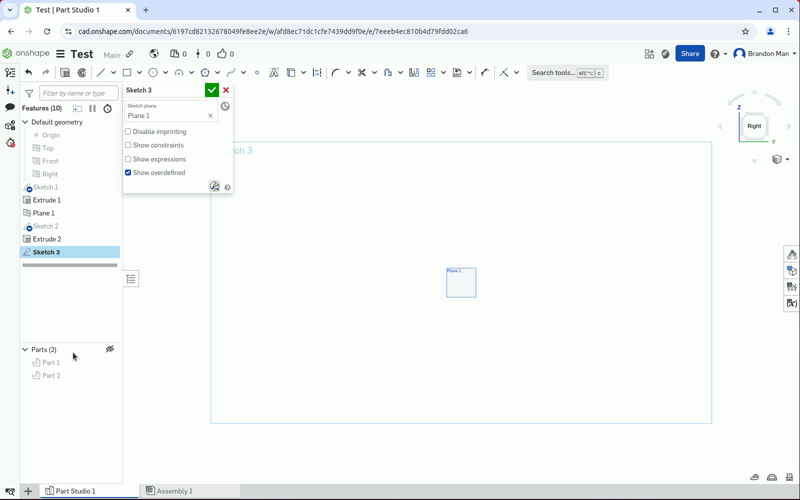
key(c)
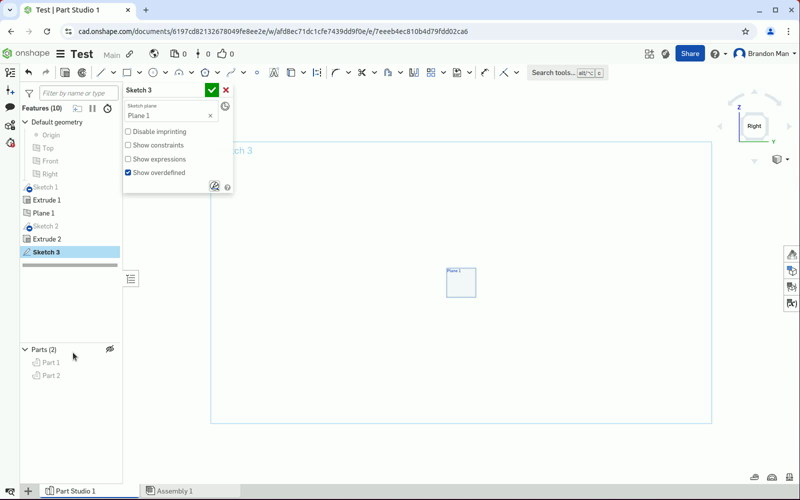
key_down(shift)
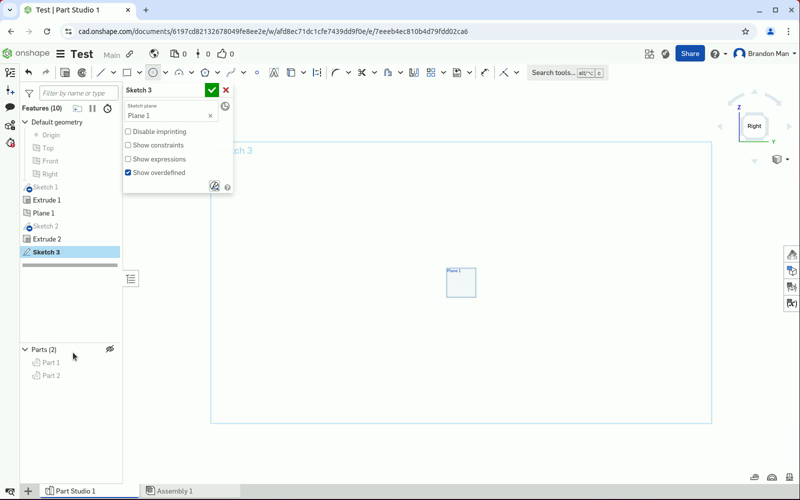
mouse_move(461, 282)
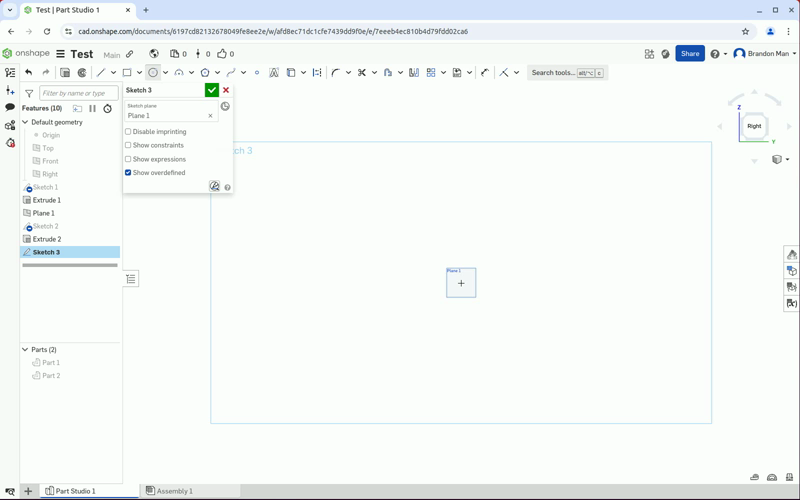
click(461, 282)
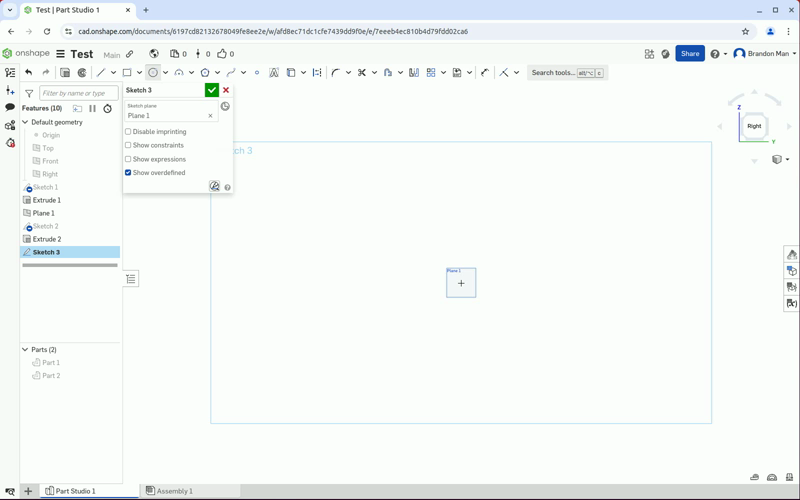
key_up(shift)
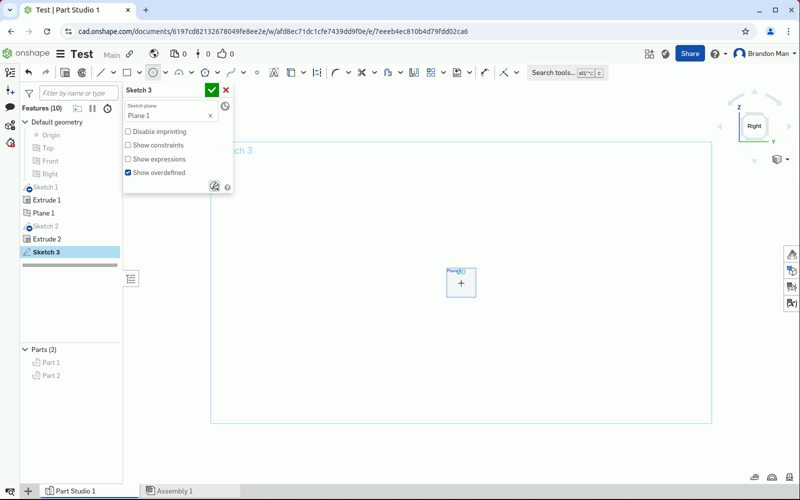
mouse_move(528, 282)
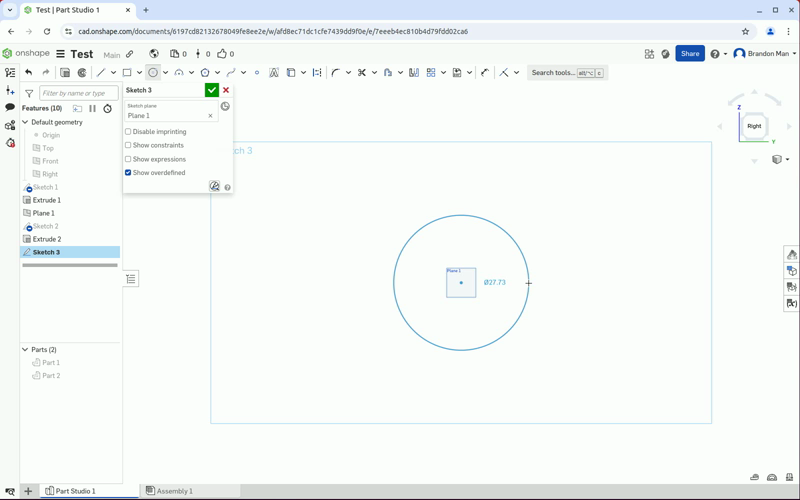
click(528, 282)
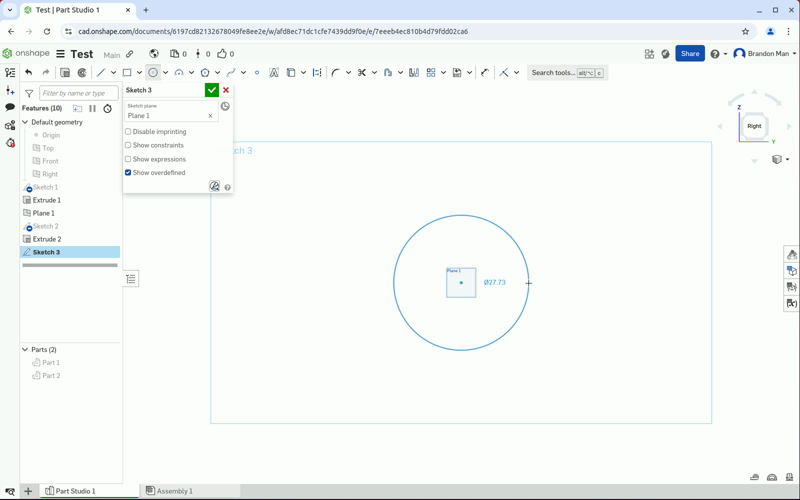
key(esc)
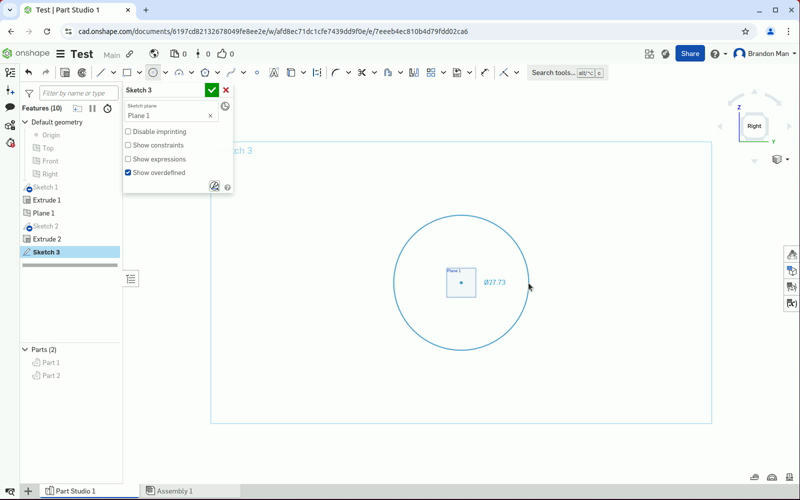
key(c)
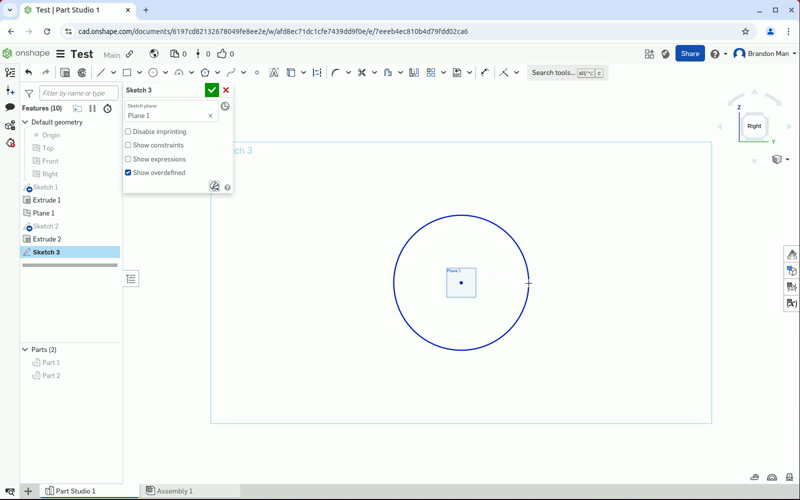
key_down(shift)
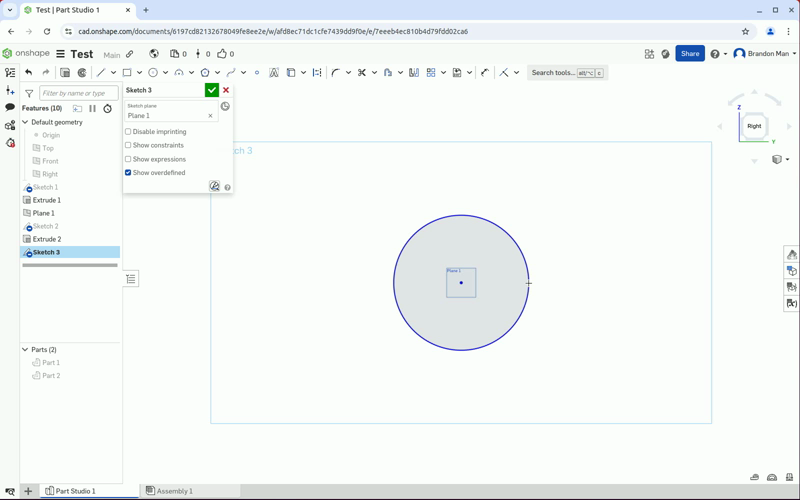
mouse_move(461, 282)
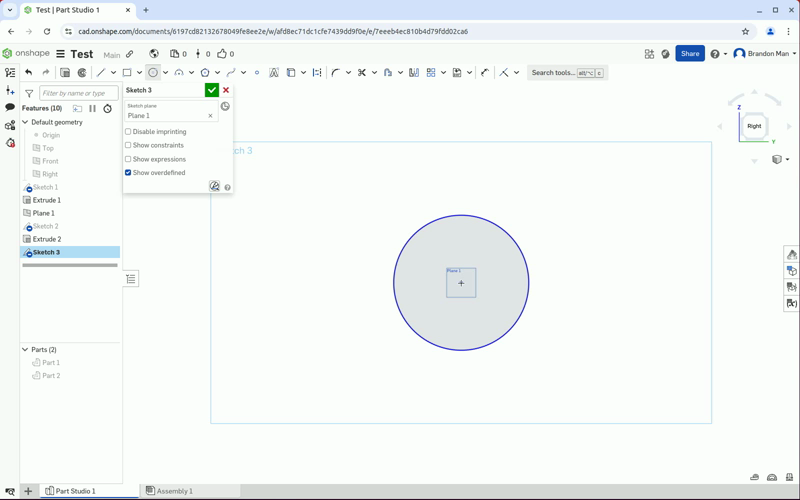
click(461, 282)
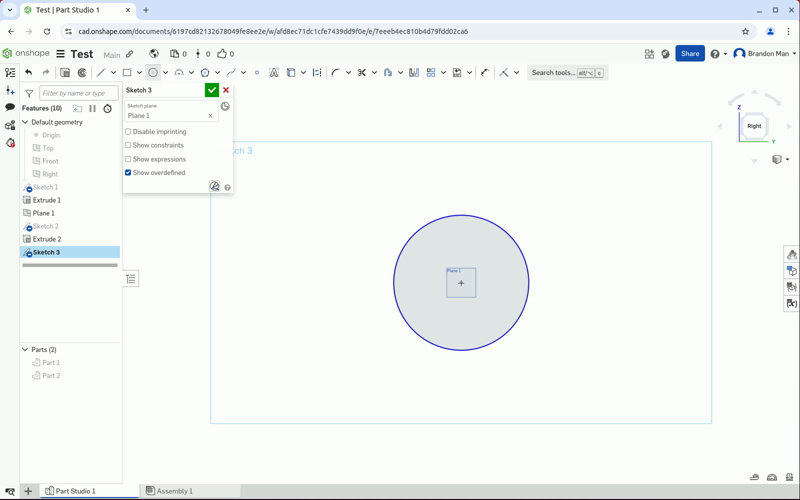
key_up(shift)
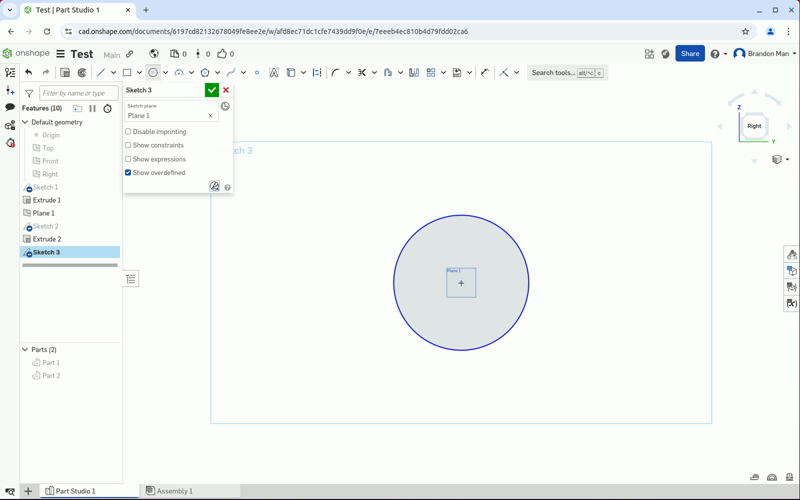
mouse_move(520, 282)
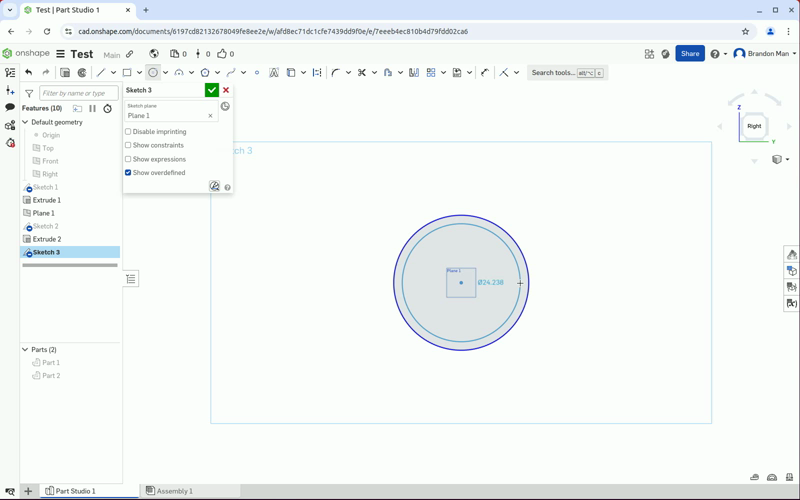
click(520, 282)
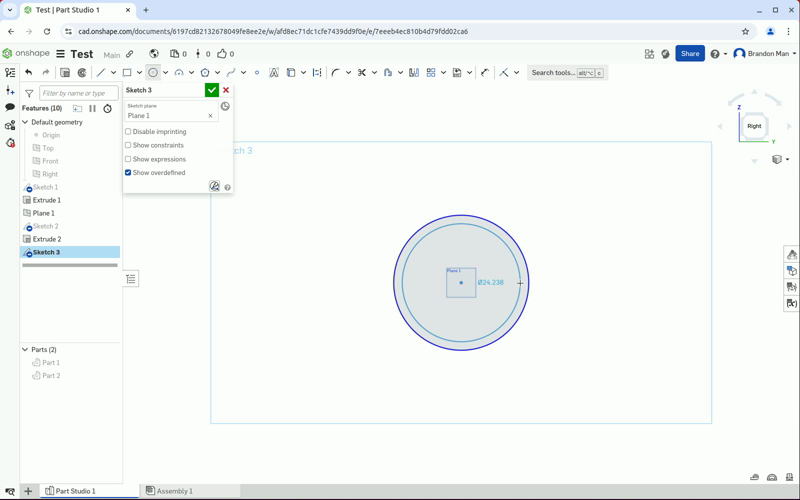
key(esc)
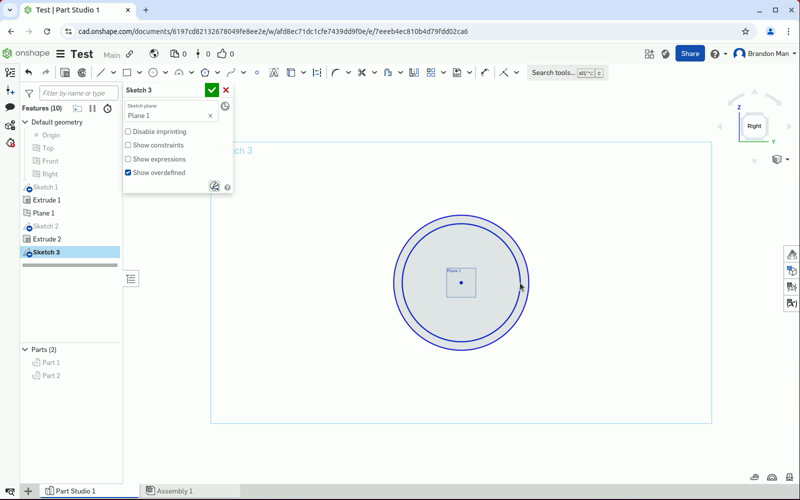
mouse_move(411, 321)
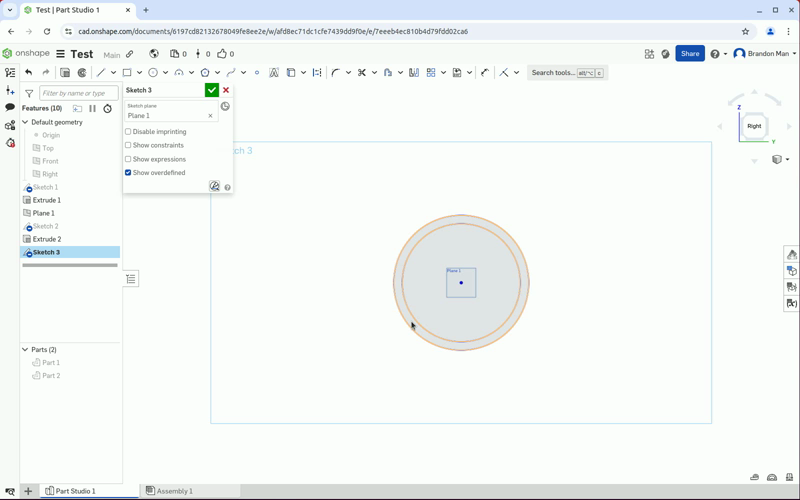
click(411, 321)
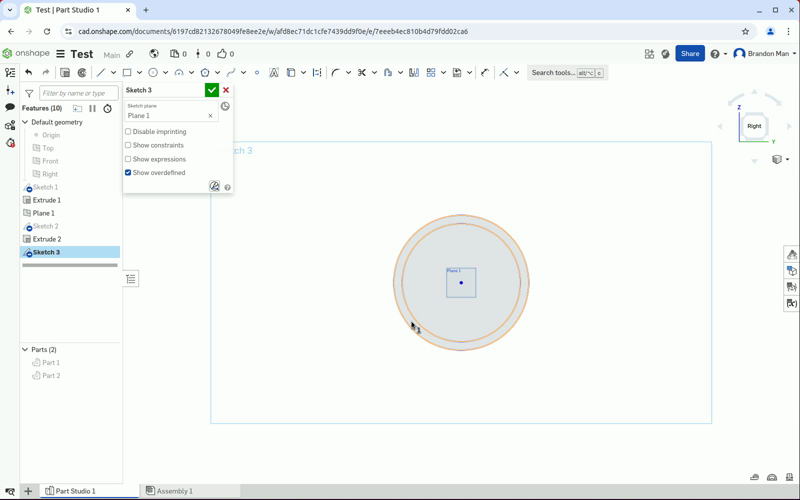
mouse_move(73, 352)
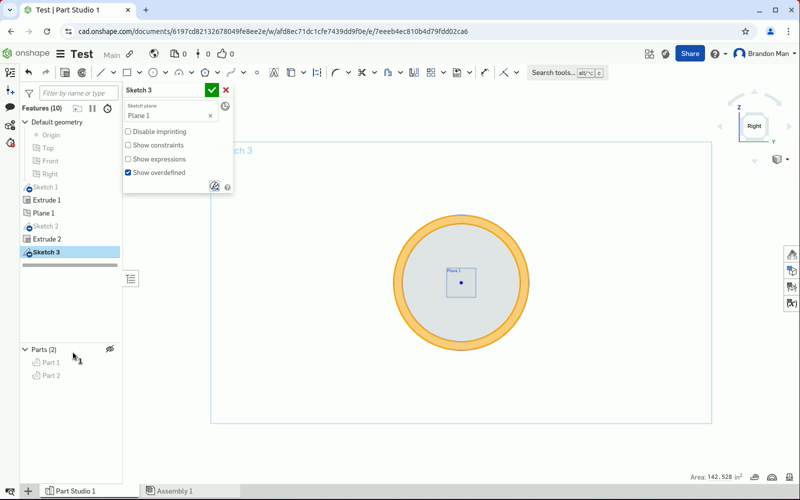
key(shift+y)
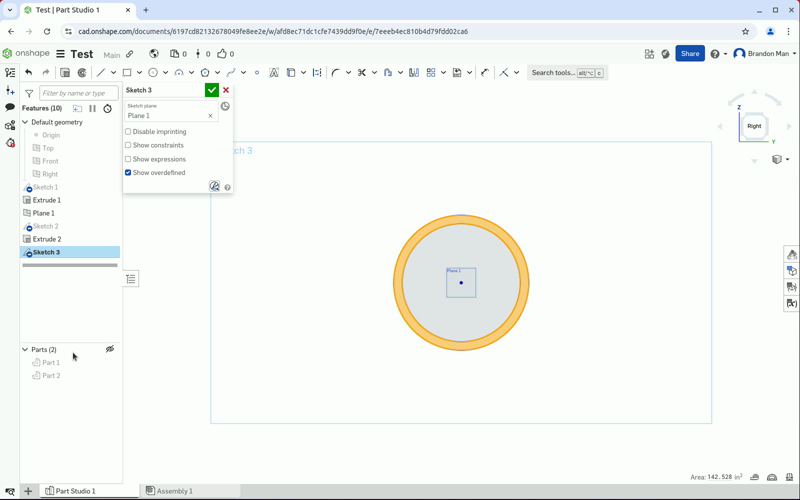
key(shift+e)
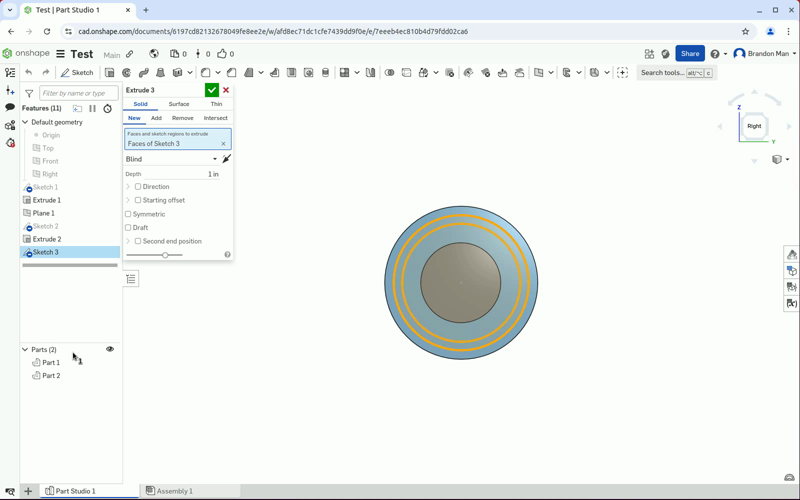
mouse_move(143, 106)
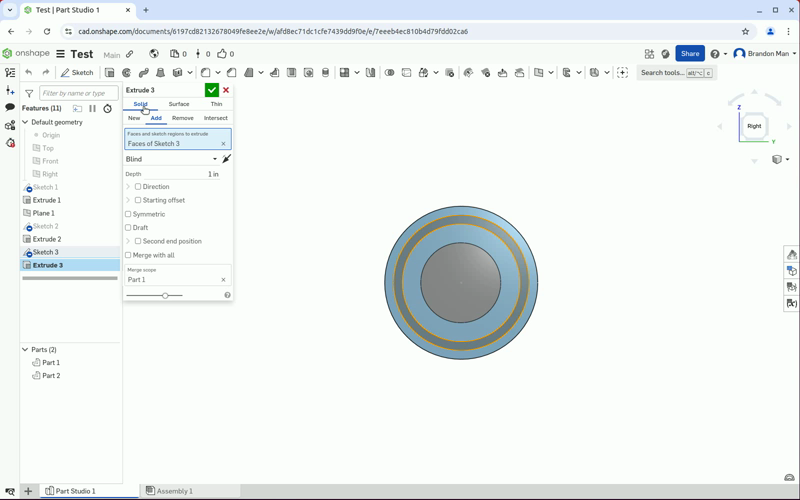
click(143, 106)
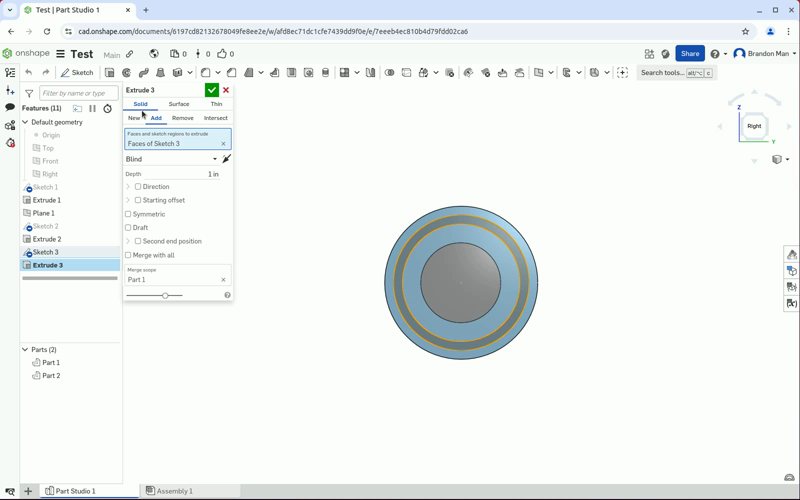
mouse_move(137, 120)
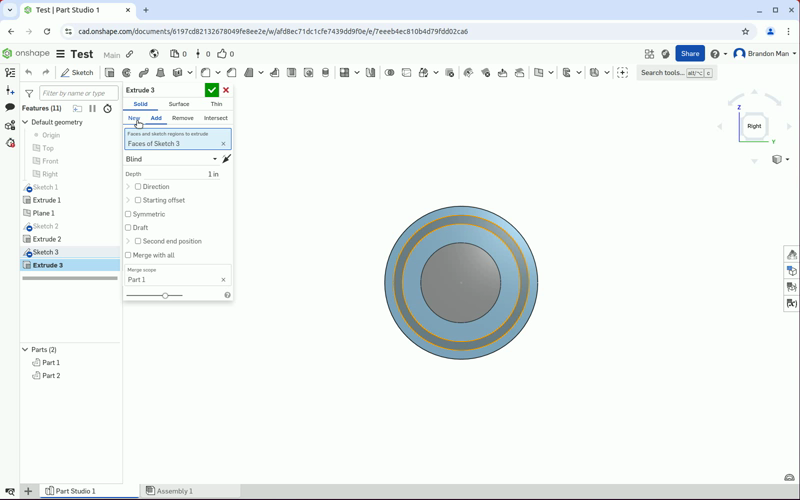
click(137, 120)
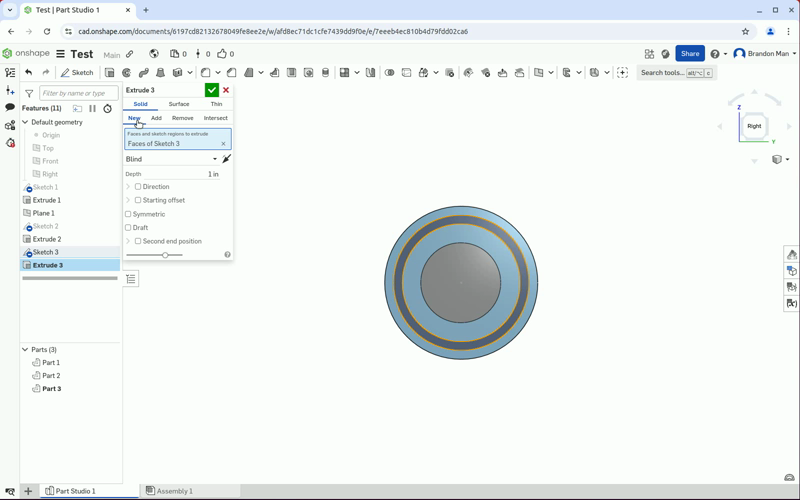
key(tab, 4)
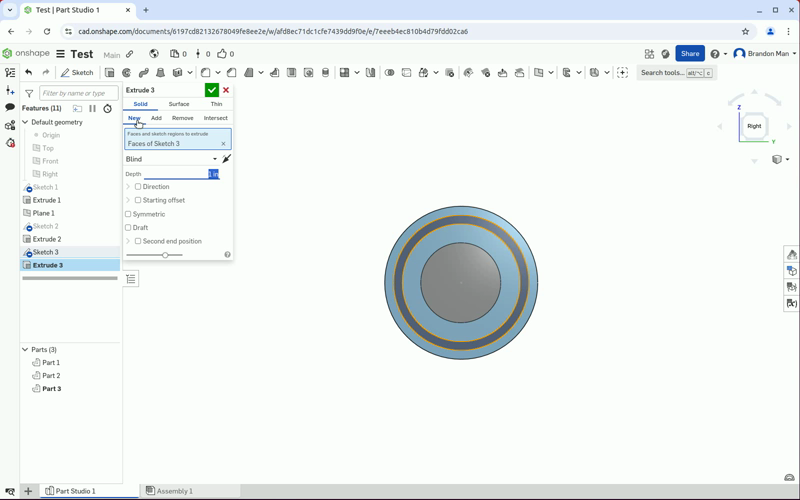
text(8.666)
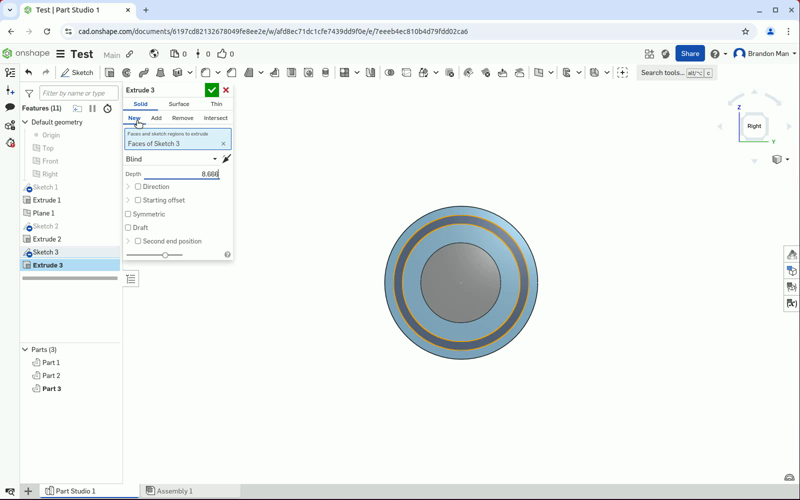
key(enter)
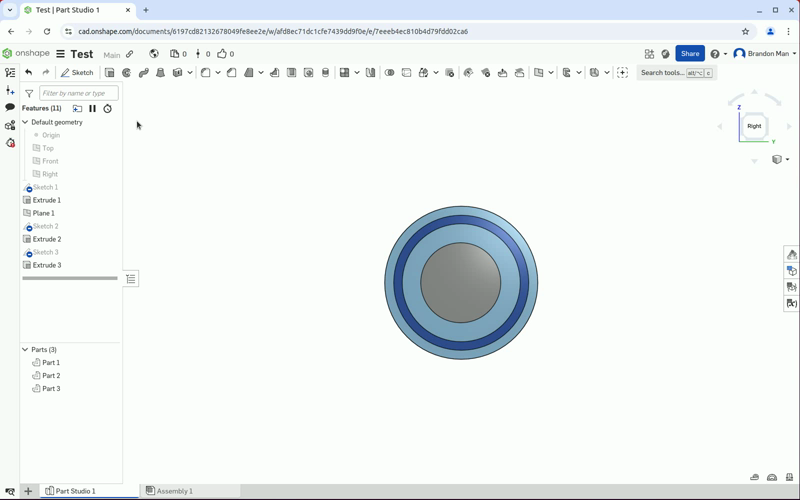
key(shift+h)
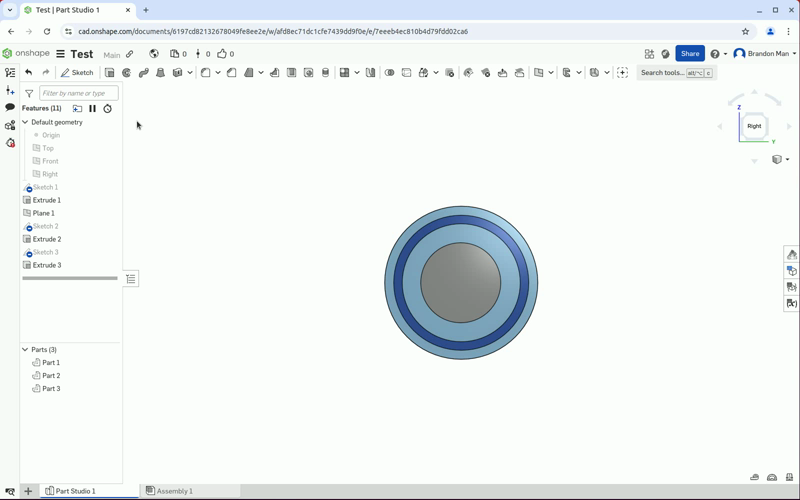
key(shift+h)
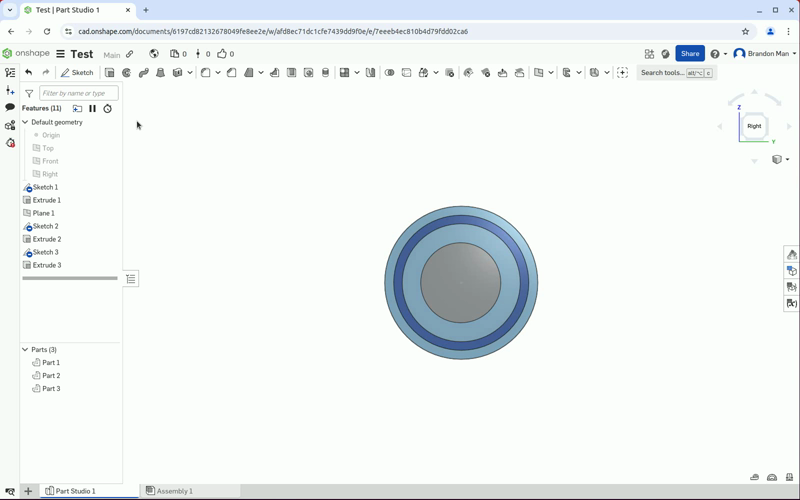
key(shift+7)
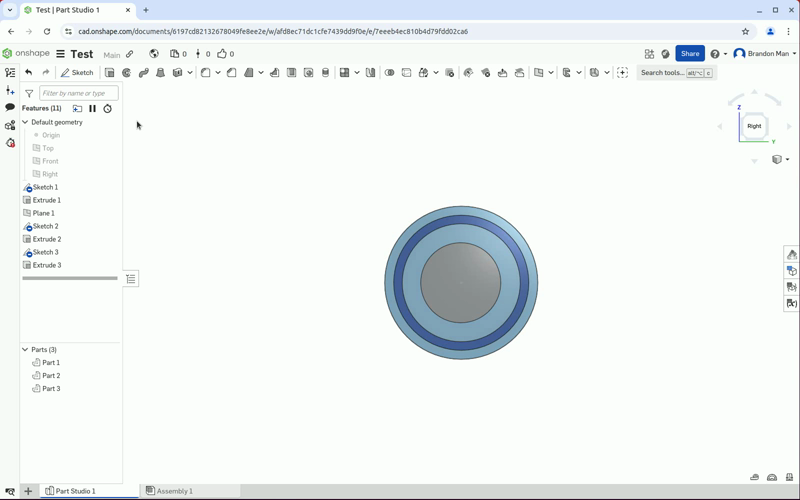
key(right, 2)
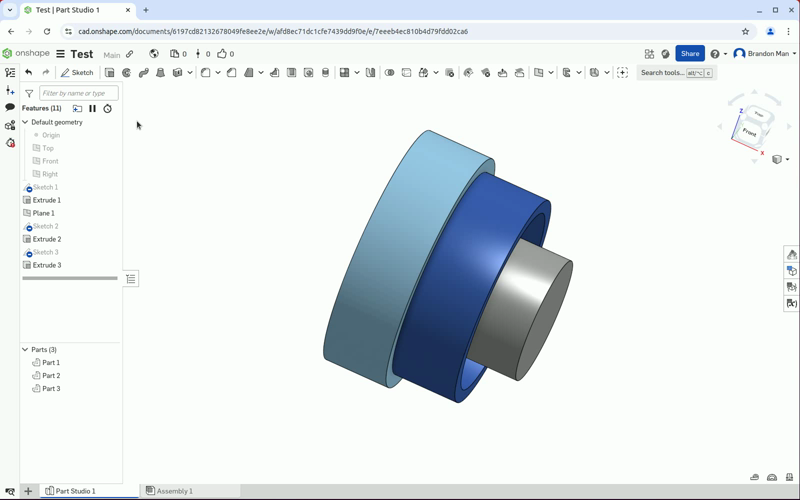
key(down, 2)
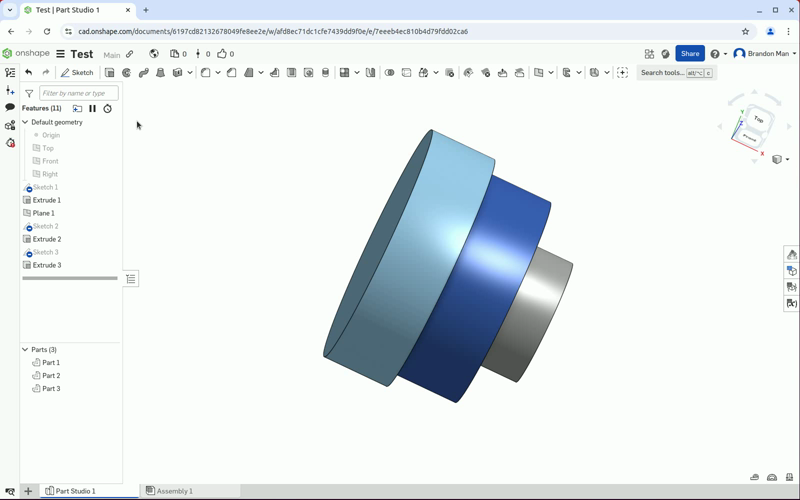
key(up, 2)
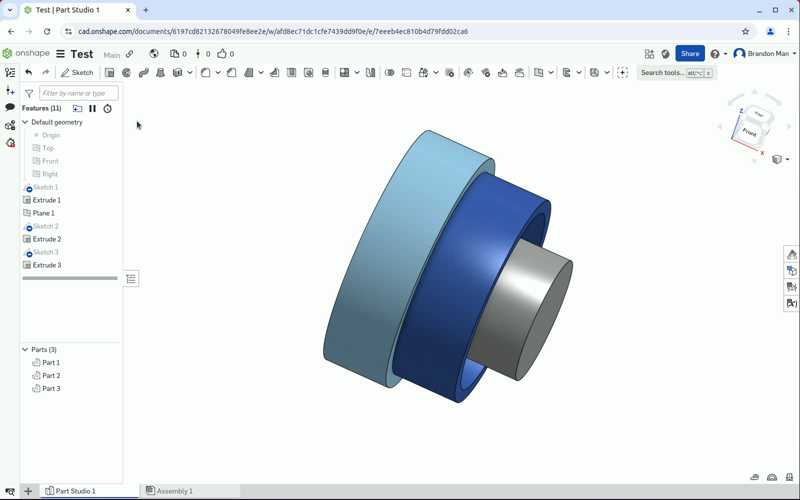
key(left, 2)
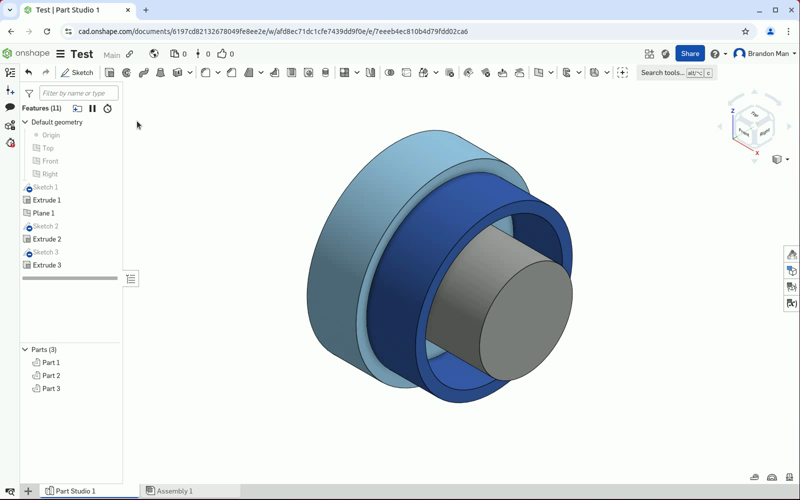
mouse_move(73, 189)
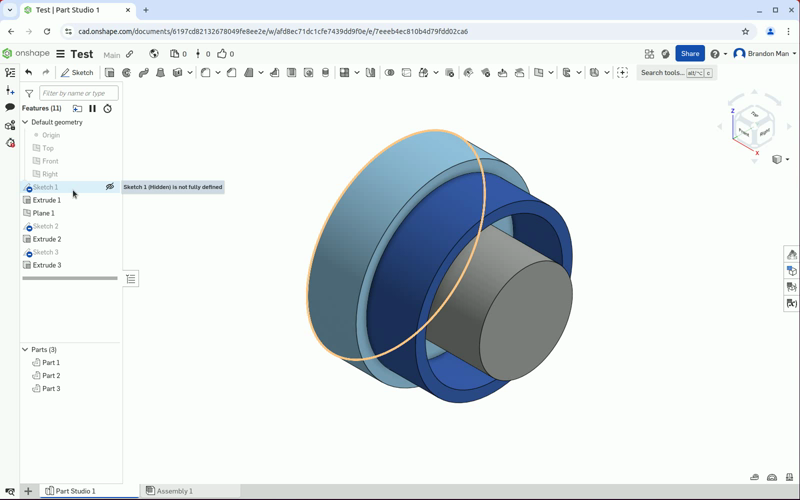
click(73, 189)